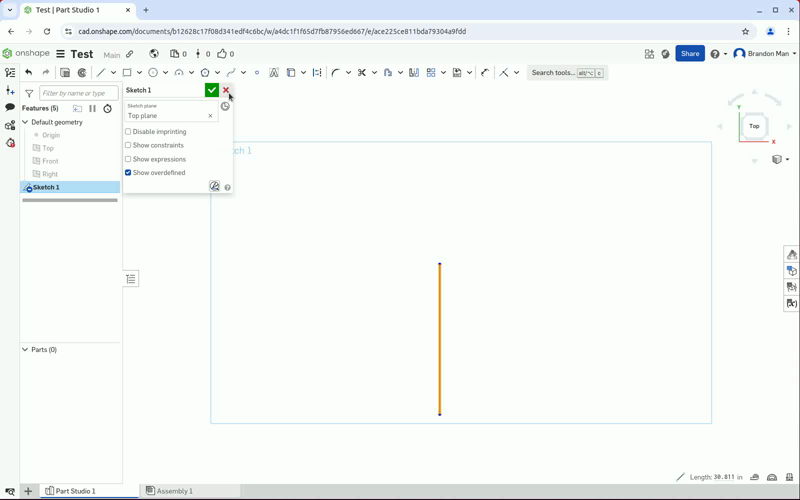
key(shift+h)
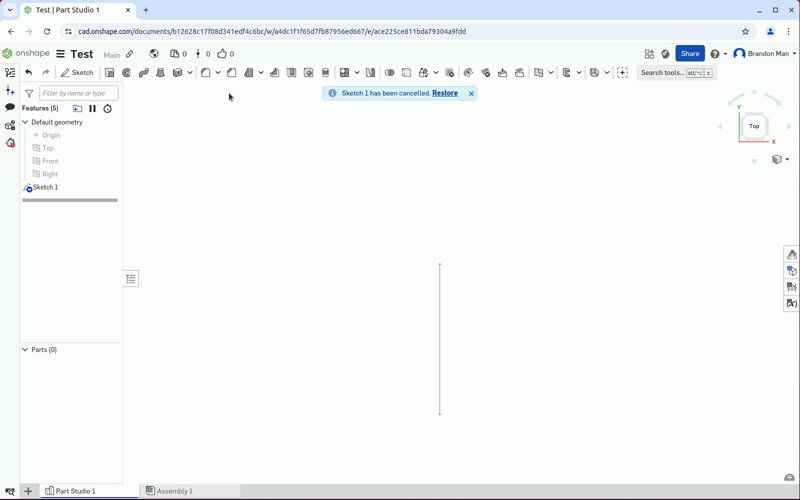
mouse_move(73, 352)
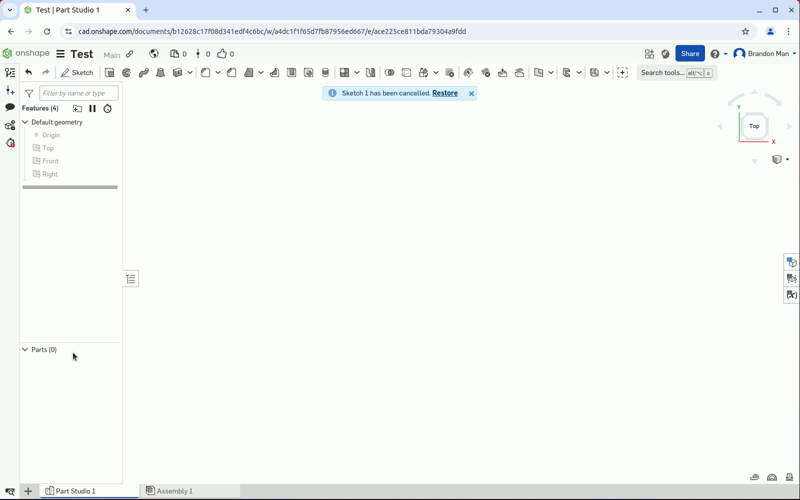
key(y)
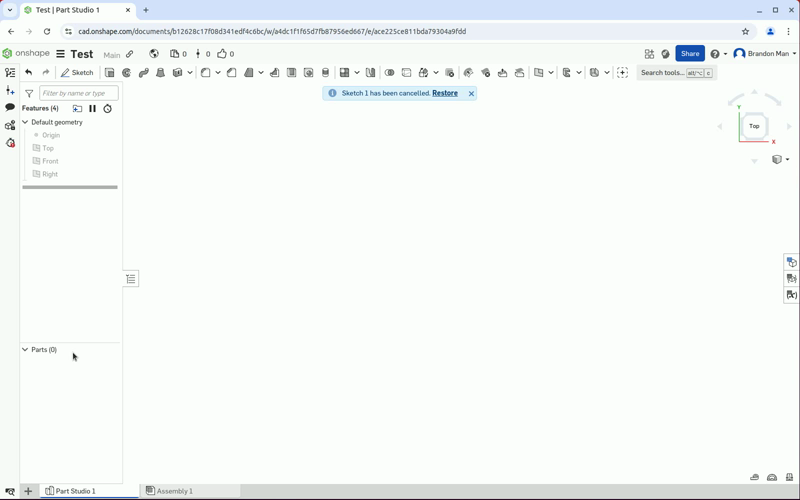
key(shift+p)
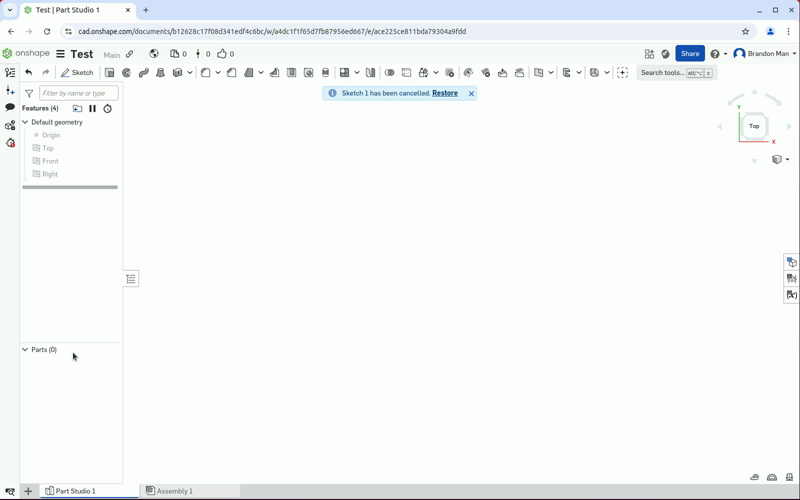
key(space)
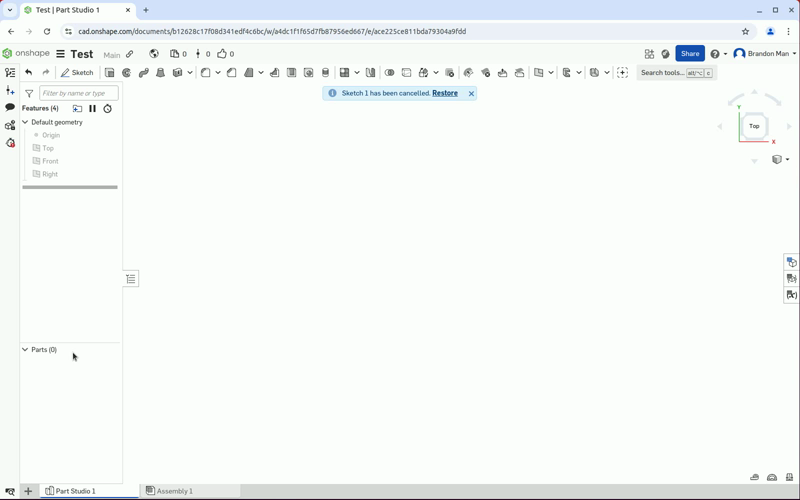
key_down(shift)
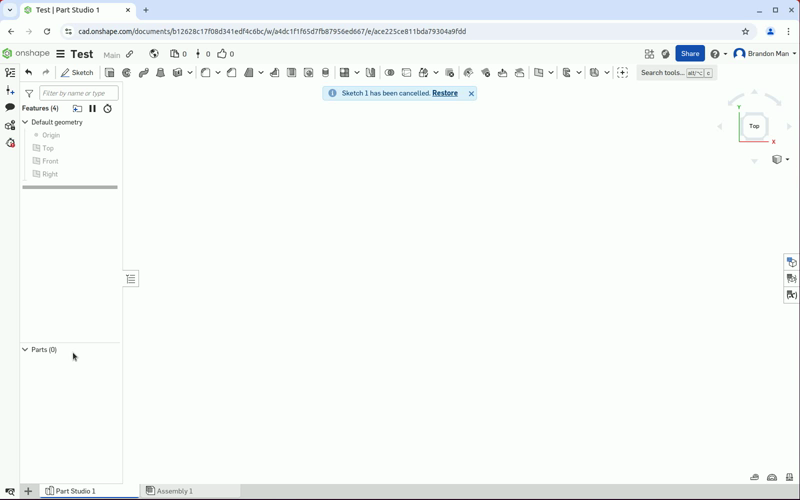
key(up)
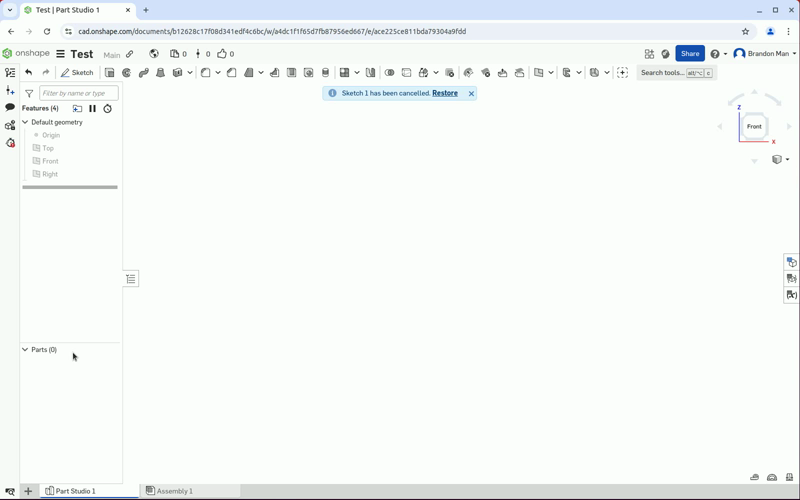
key_up(shift)
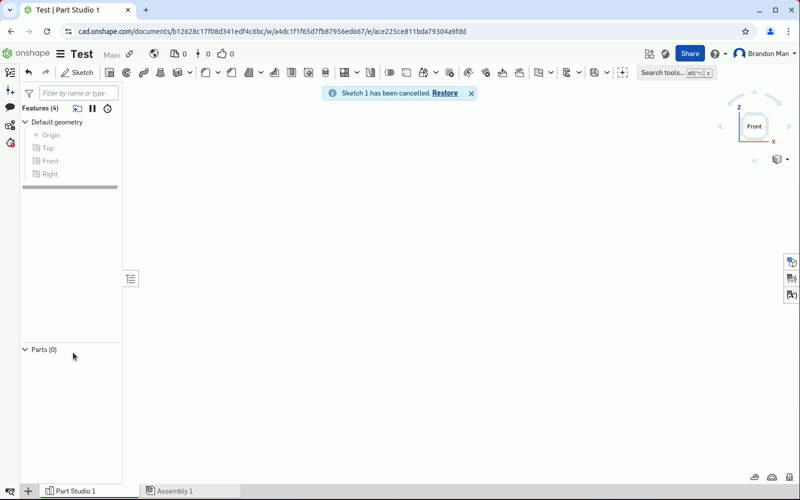
mouse_move(73, 352)
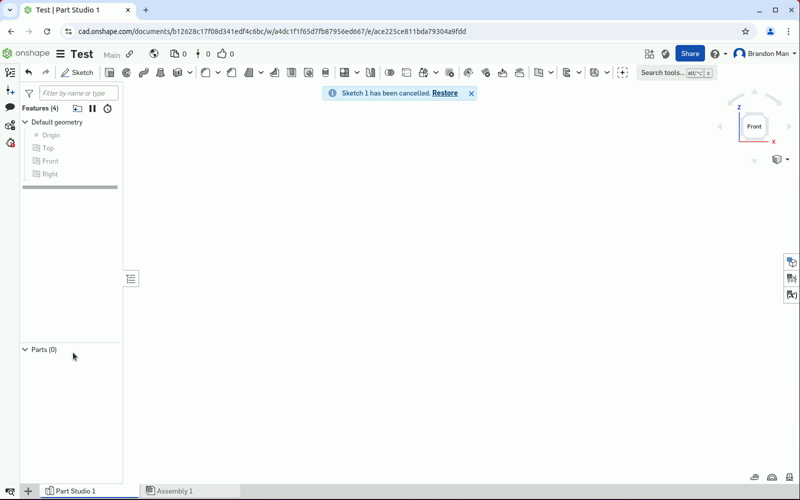
key(shift+y)
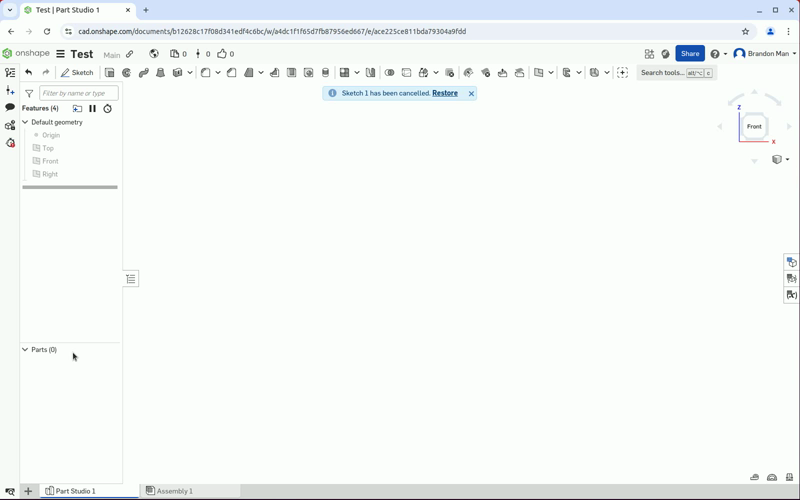
key(shift+s)
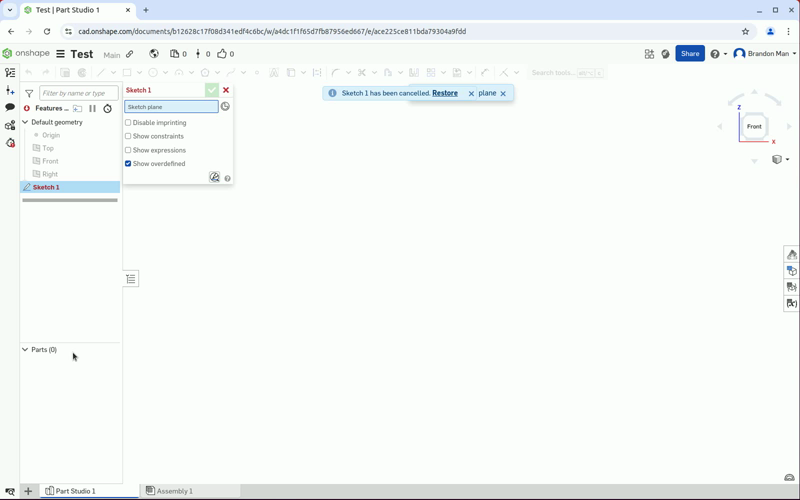
mouse_move(73, 163)
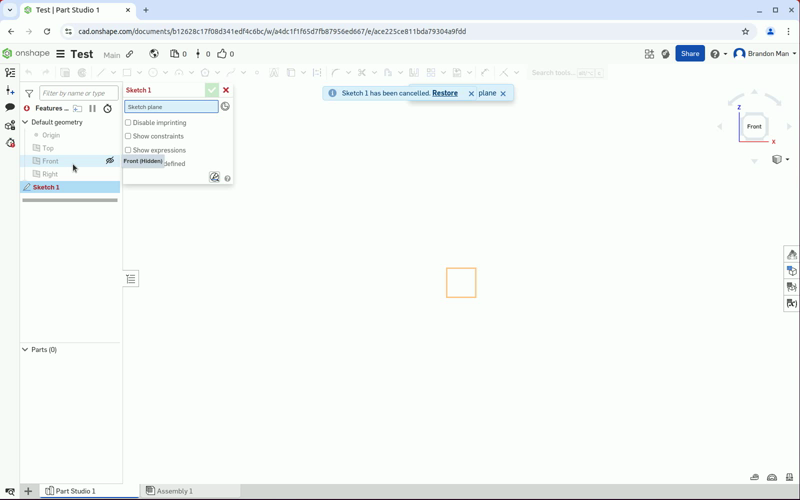
click(73, 163)
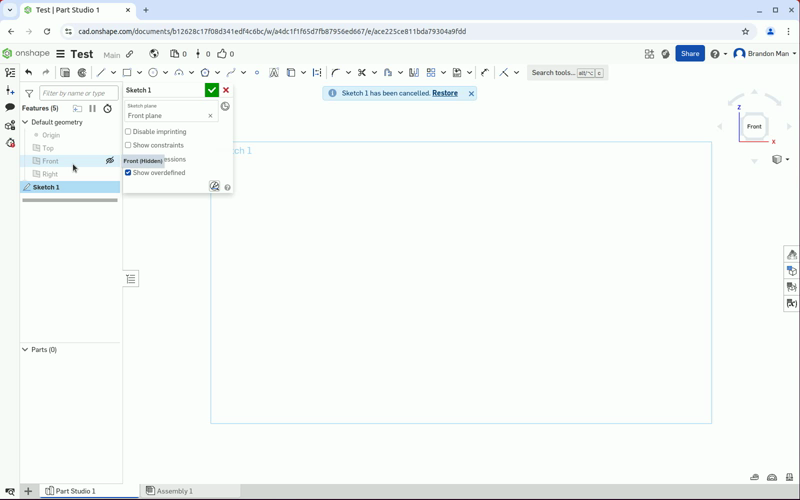
mouse_move(73, 352)
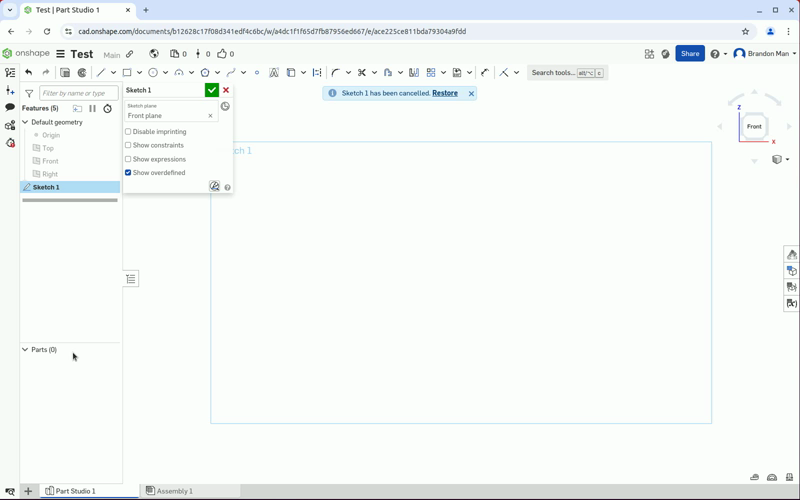
key(y)
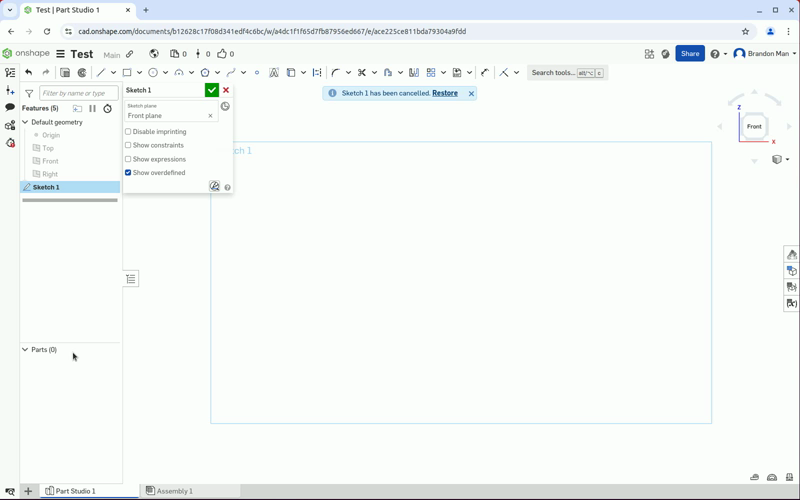
key(l)
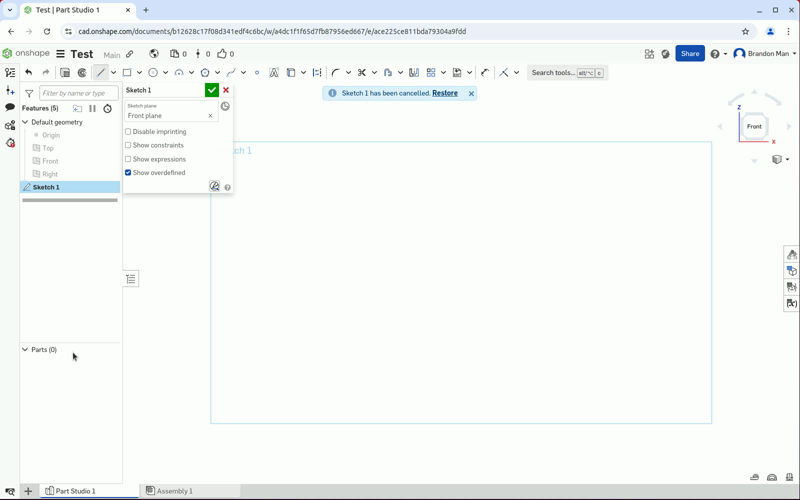
key_down(shift)
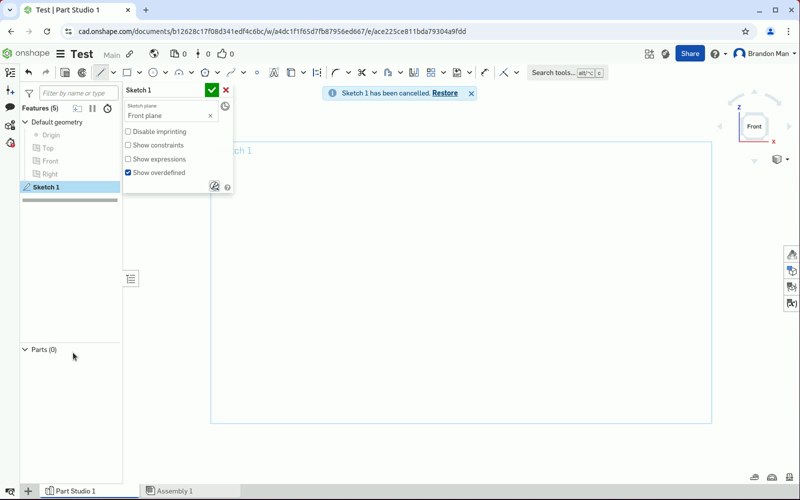
mouse_move(348, 282)
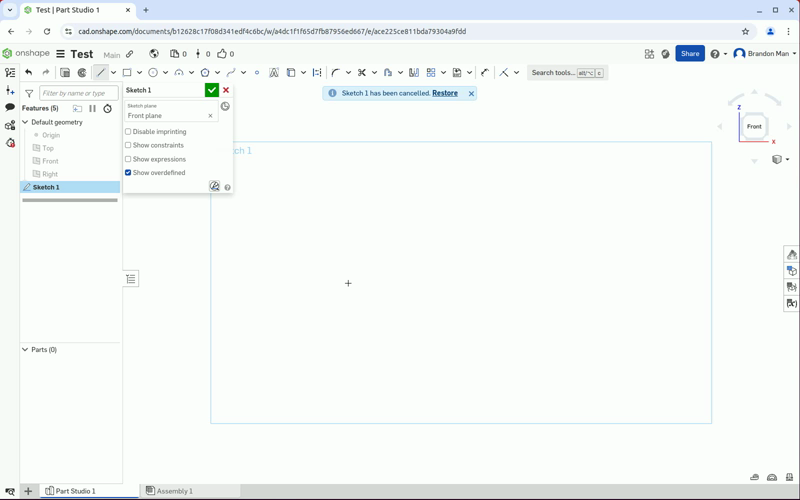
click(348, 282)
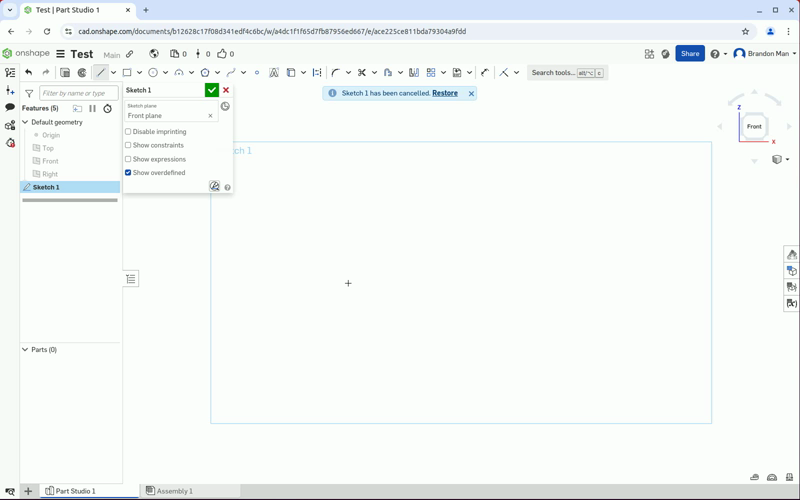
key_up(shift)
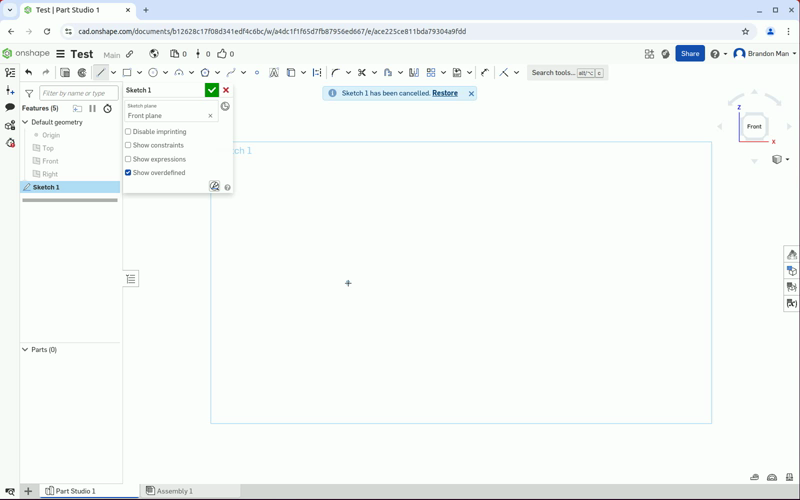
key_down(shift)
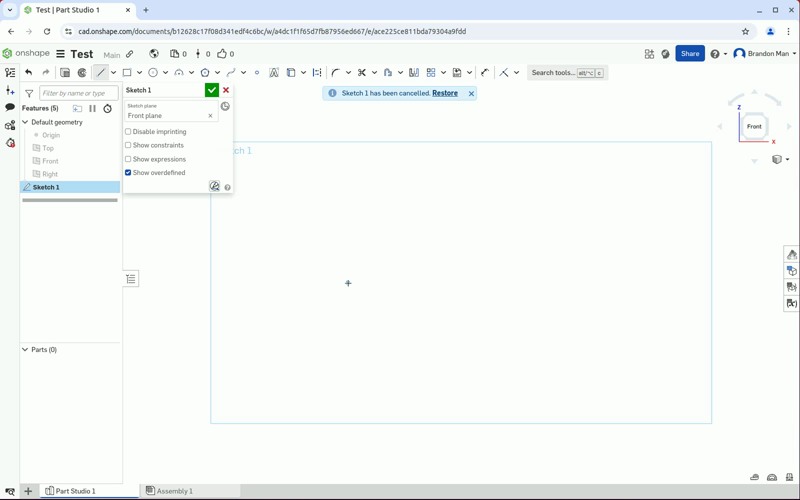
mouse_move(460, 282)
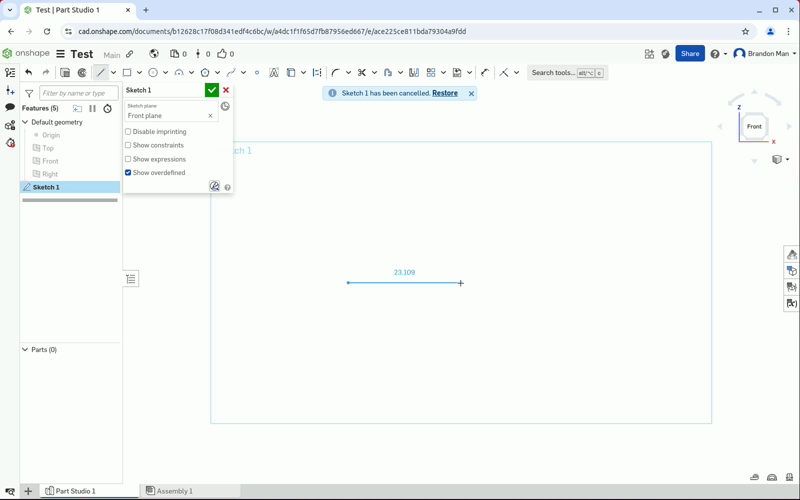
click(460, 282)
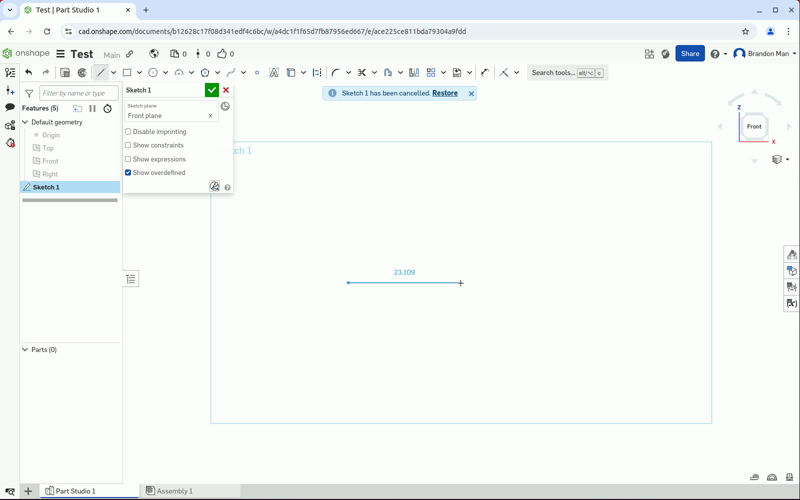
key_up(shift)
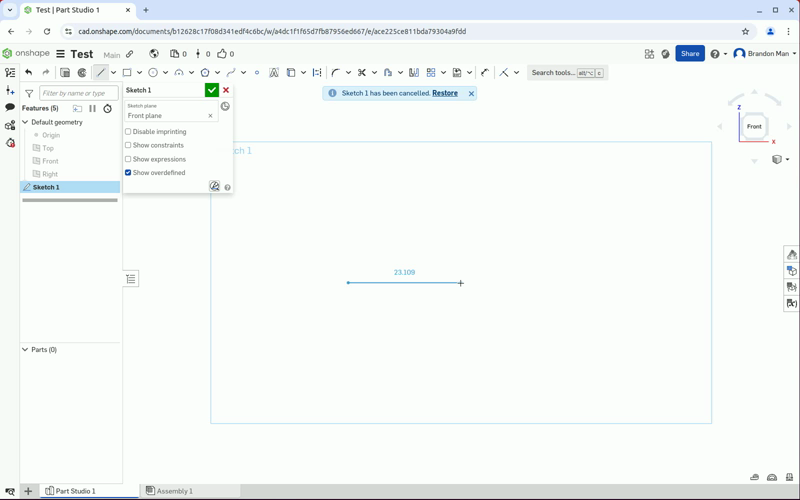
key_down(shift)
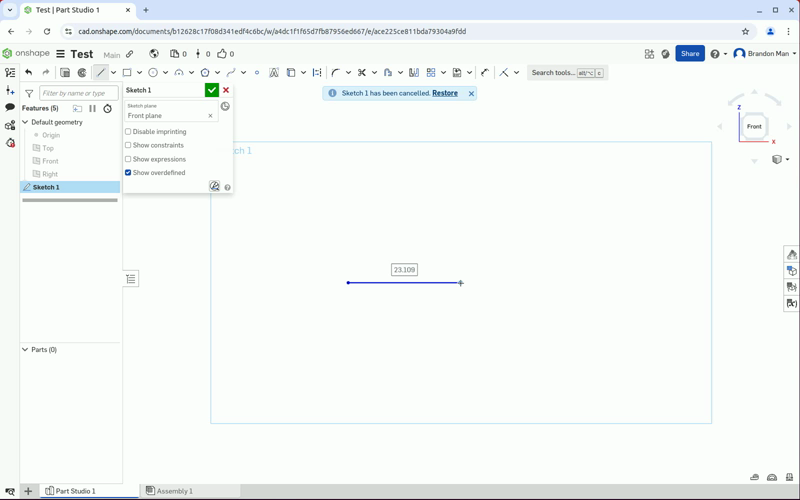
mouse_move(460, 170)
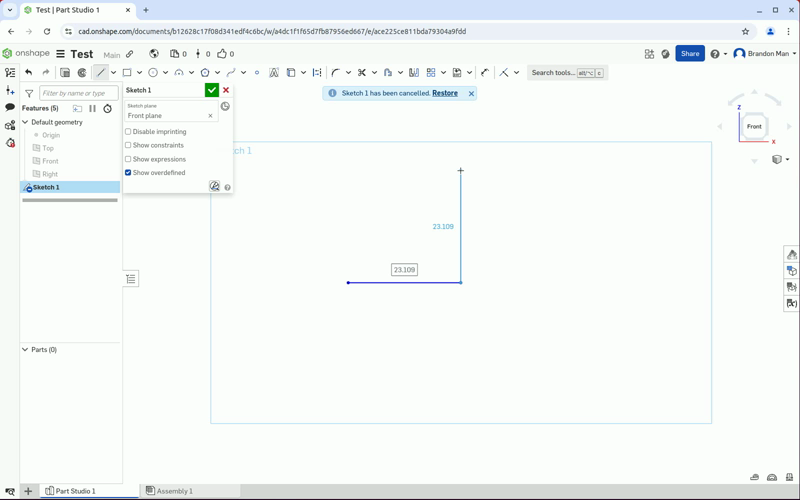
click(460, 170)
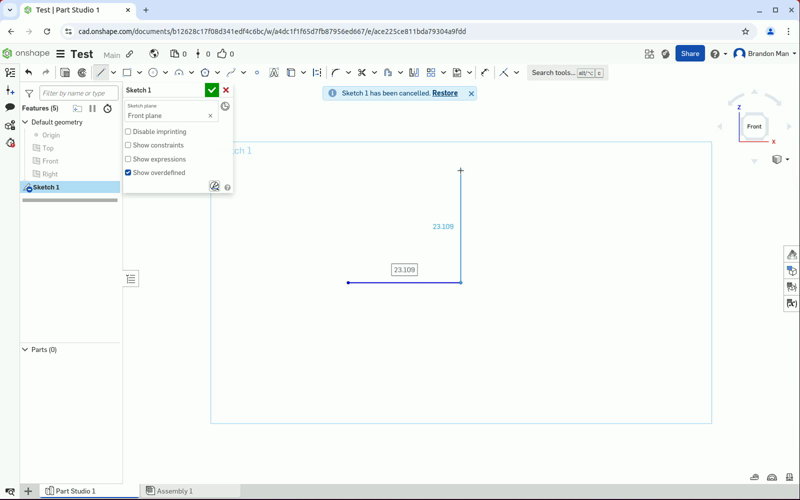
key_up(shift)
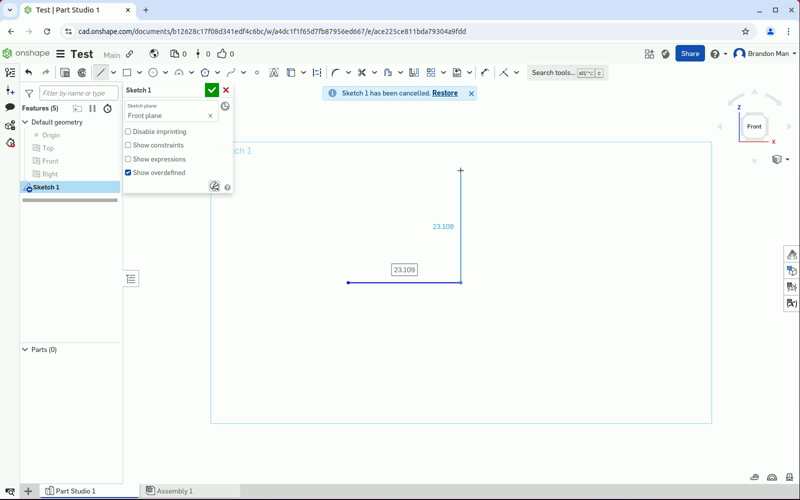
key_down(shift)
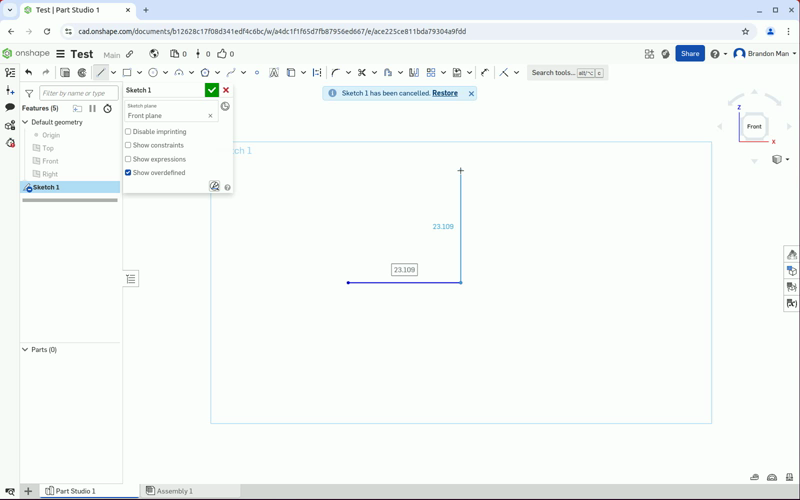
mouse_move(348, 170)
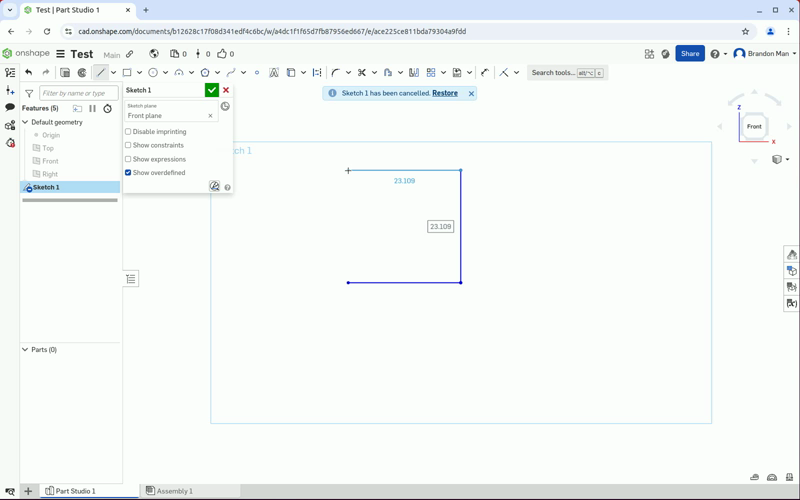
click(348, 170)
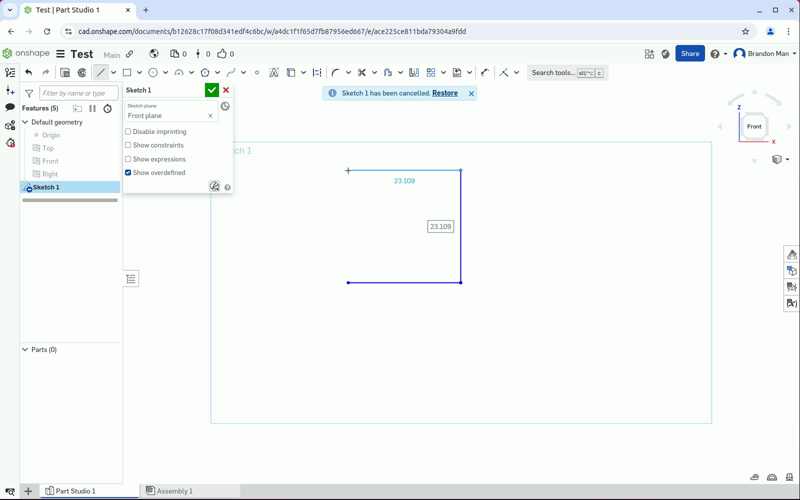
key_up(shift)
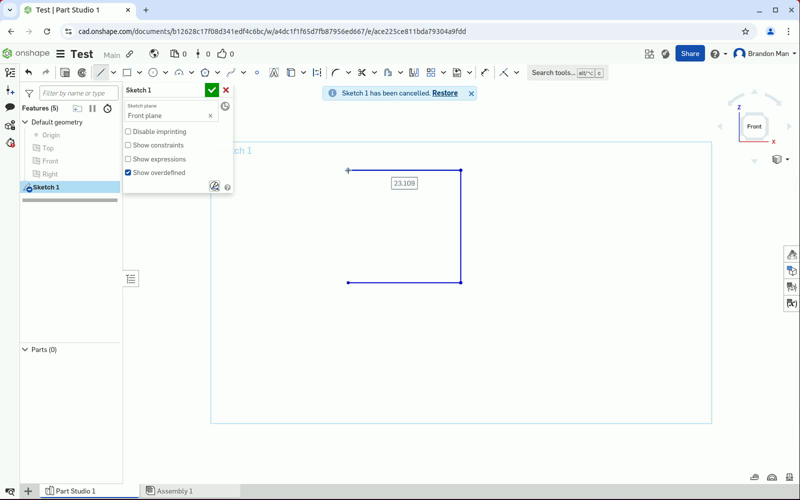
key_down(shift)
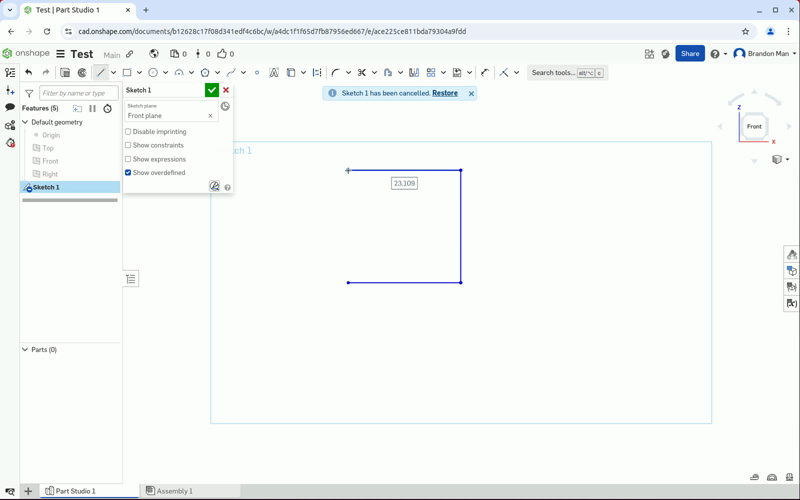
mouse_move(348, 282)
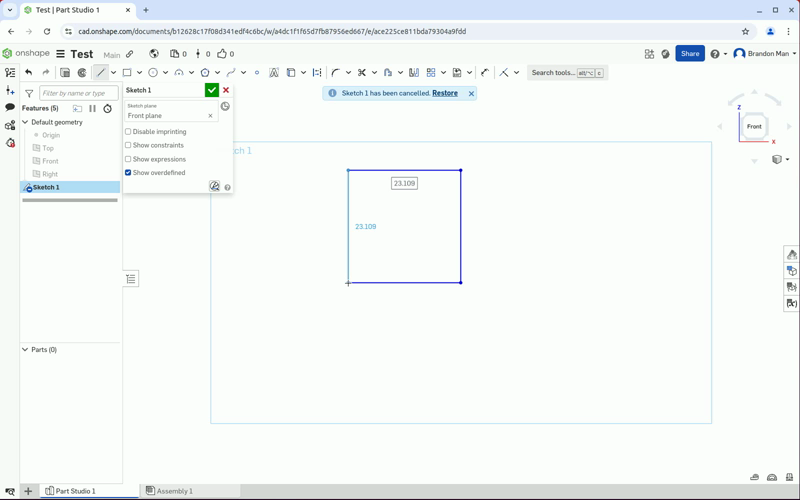
key_up(shift)
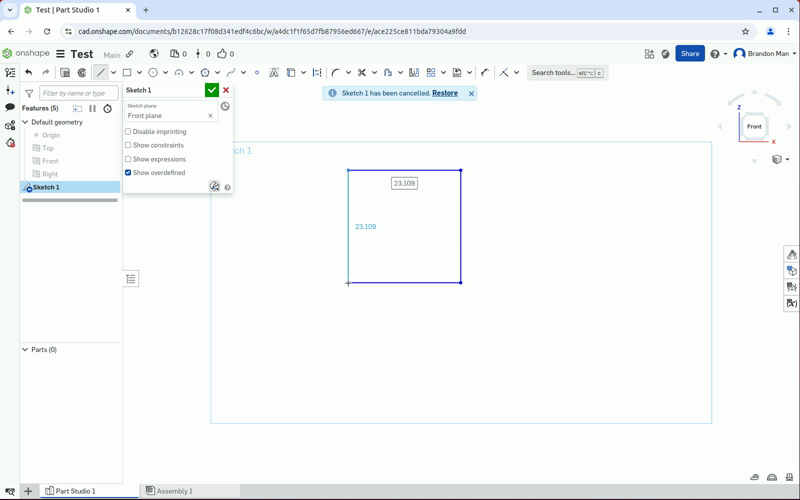
click(348, 282)
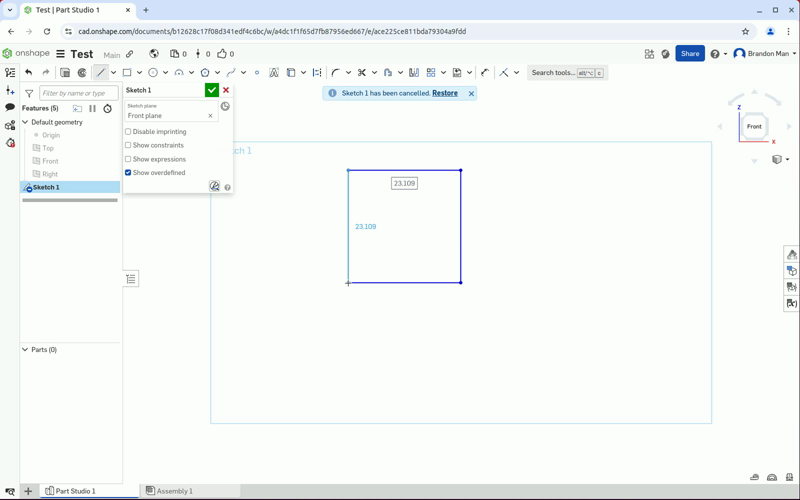
key(esc)
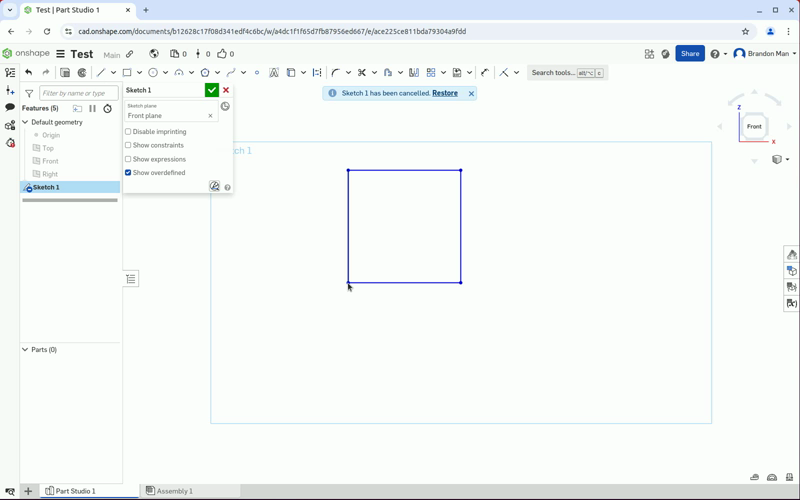
mouse_move(389, 212)
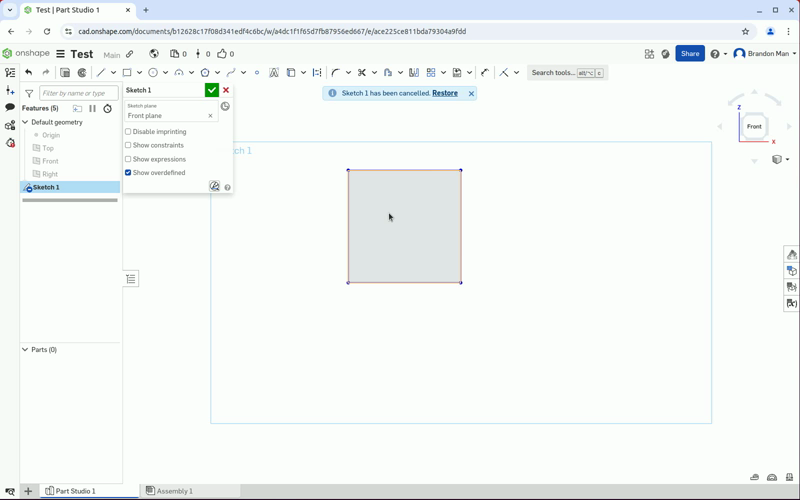
click(389, 212)
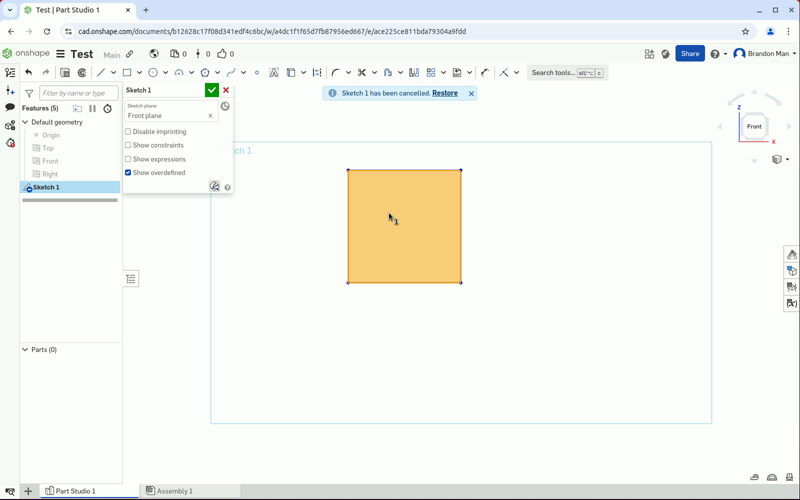
mouse_move(73, 352)
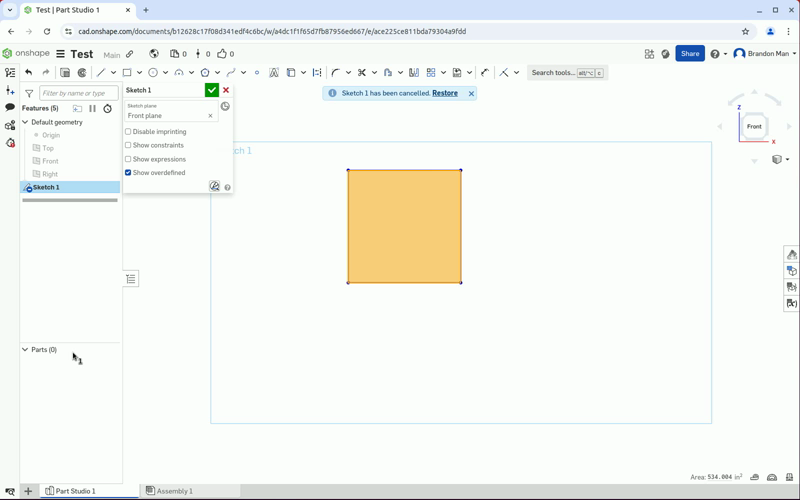
key(shift+y)
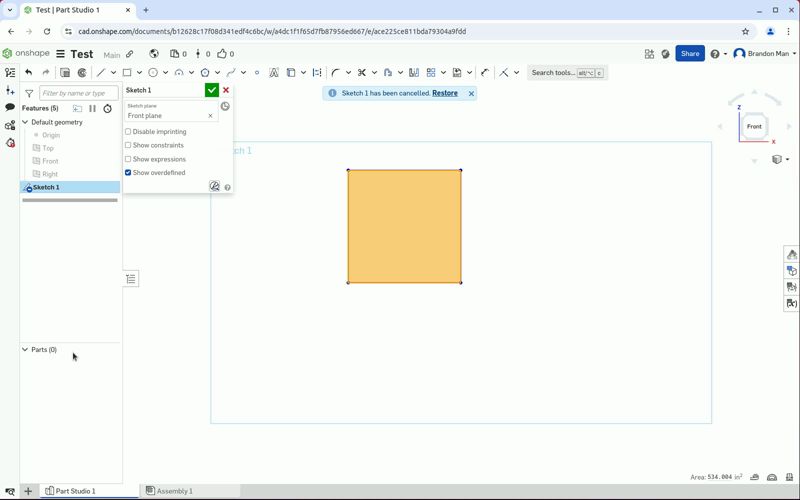
key(shift+e)
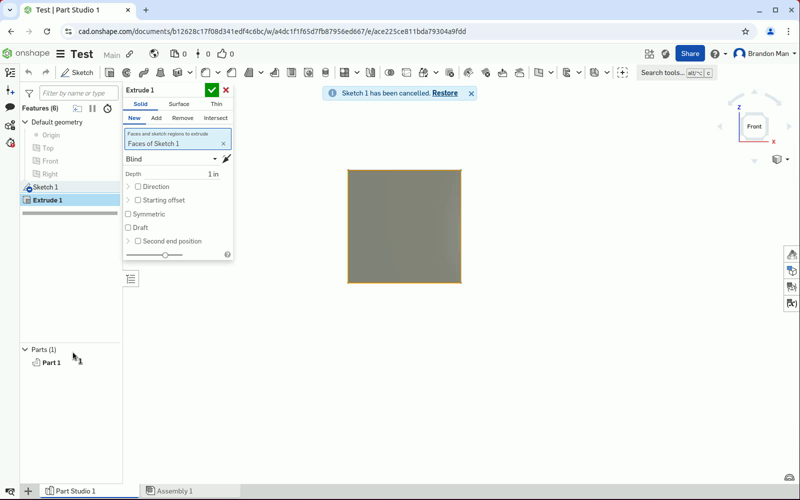
mouse_move(143, 106)
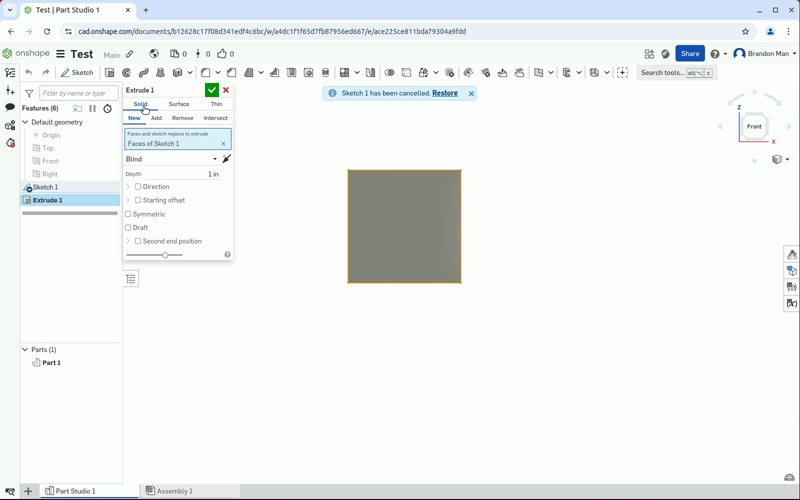
click(143, 106)
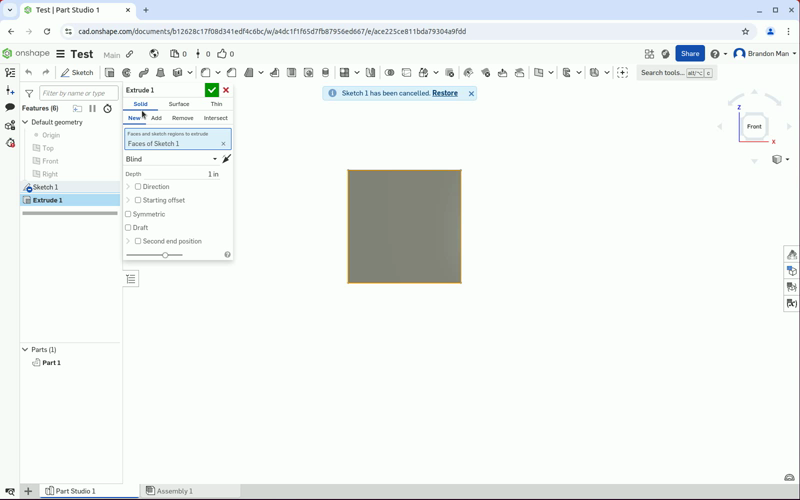
mouse_move(137, 120)
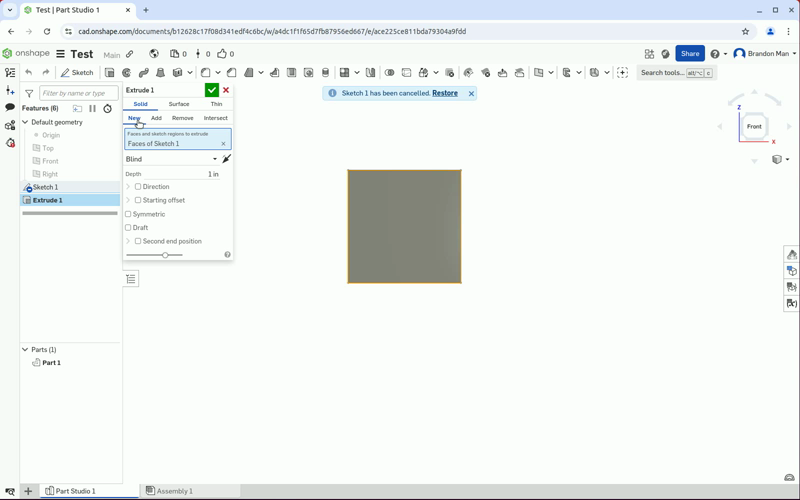
click(137, 120)
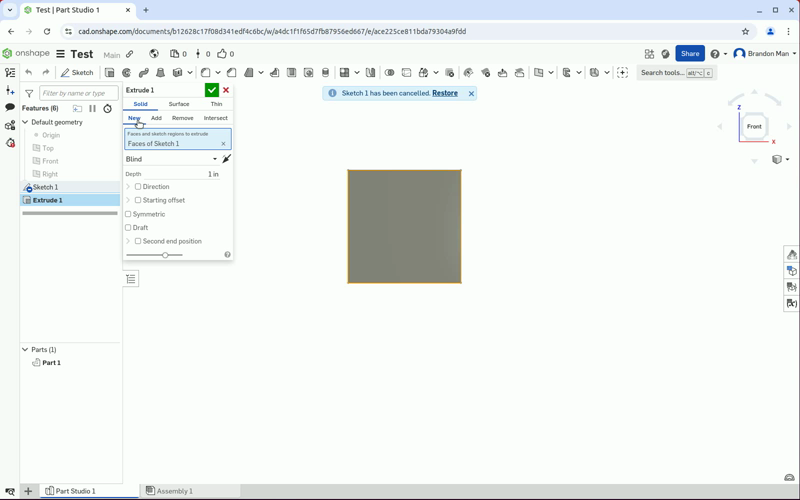
key(tab, 4)
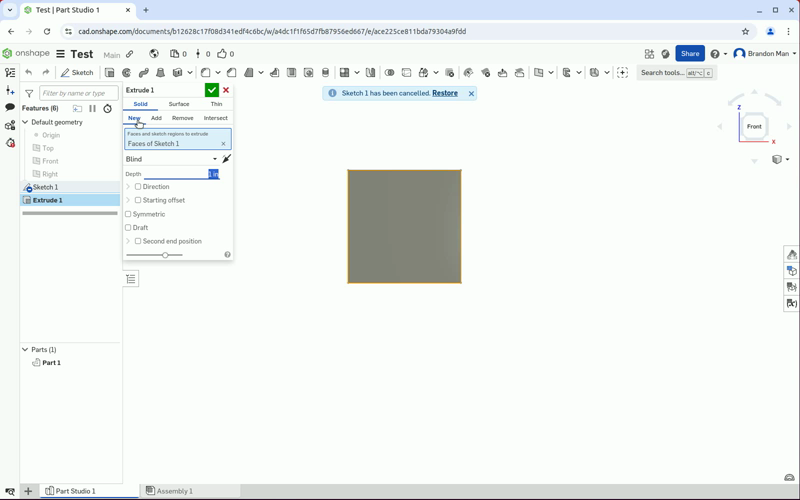
text(23.108)
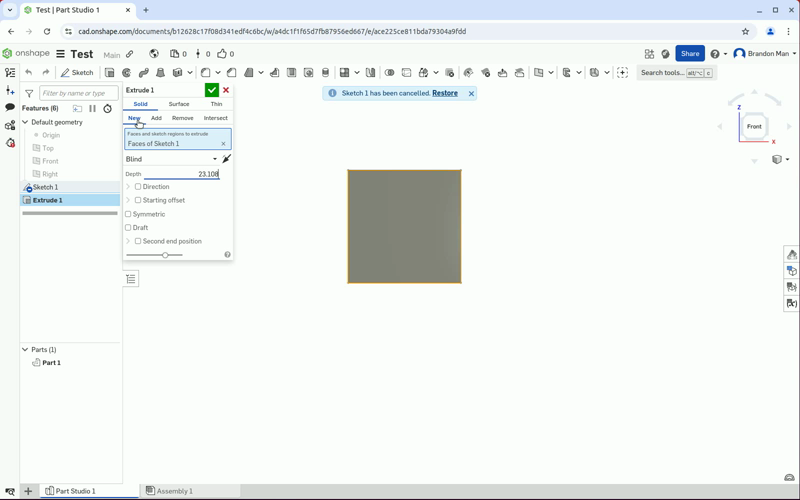
key(enter)
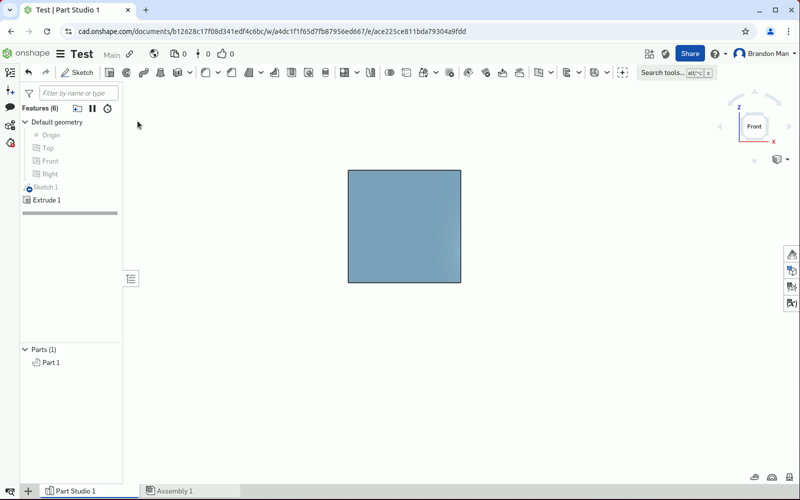
key(shift+h)
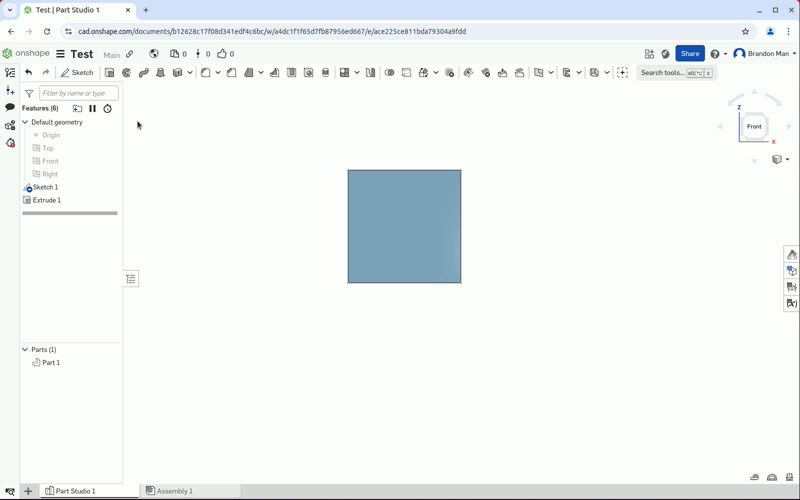
key(shift+h)
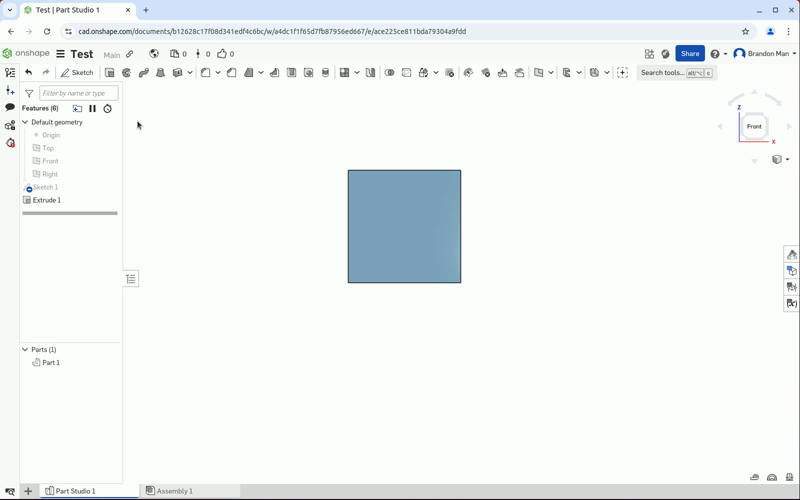
mouse_move(73, 189)
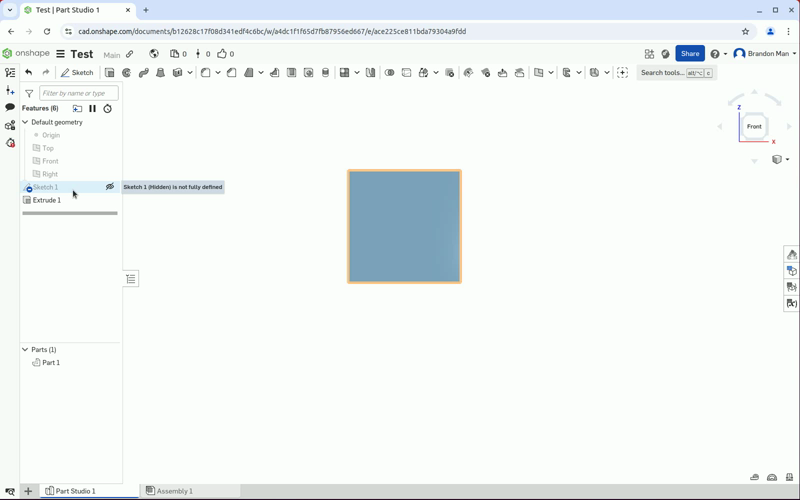
click(73, 189)
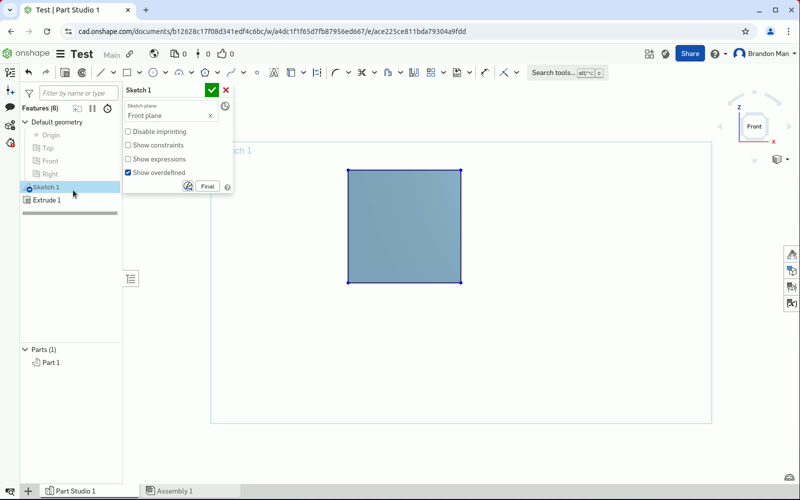
mouse_move(229, 92)
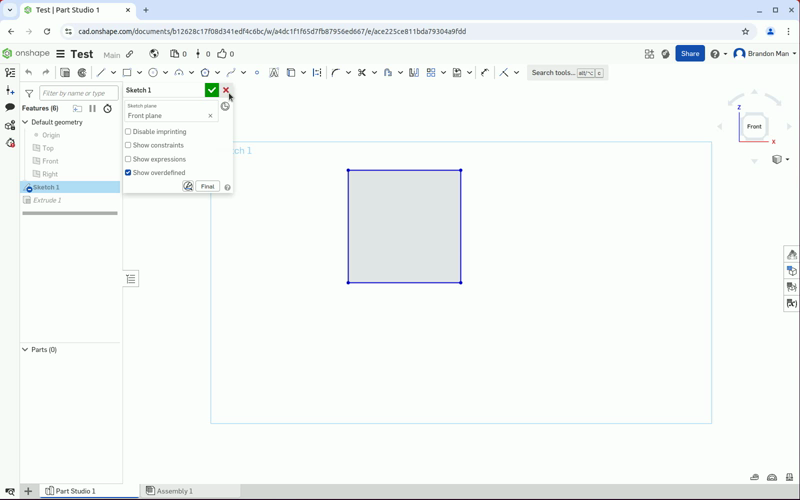
click(229, 92)
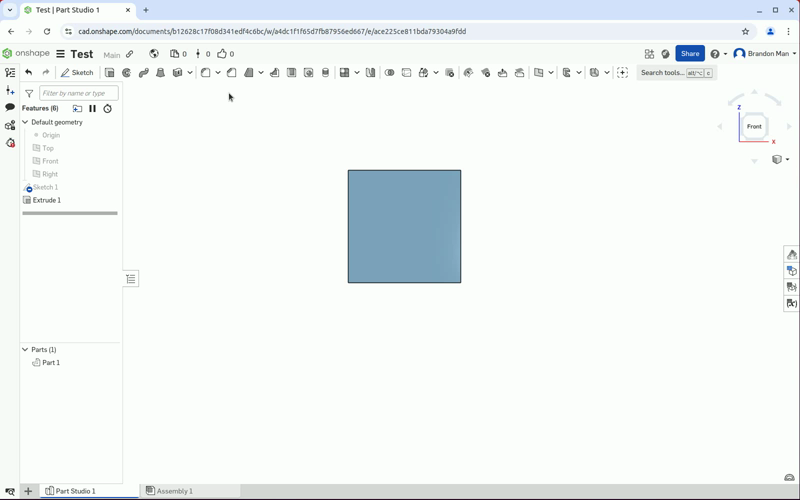
mouse_move(541, 75)
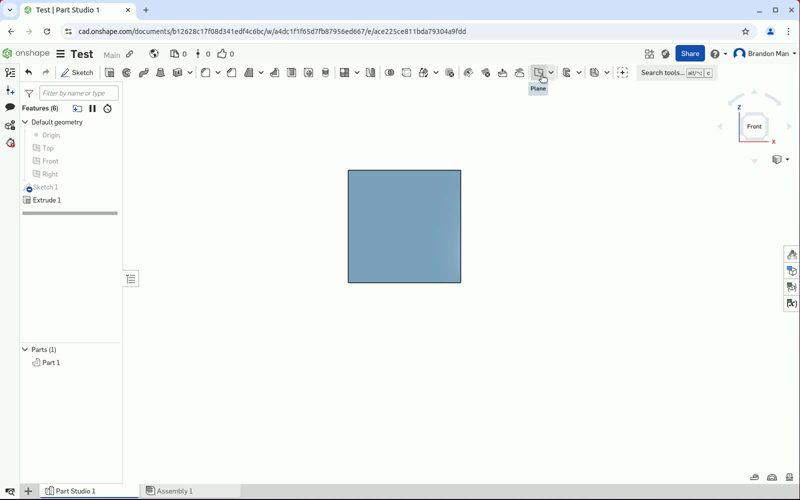
click(541, 75)
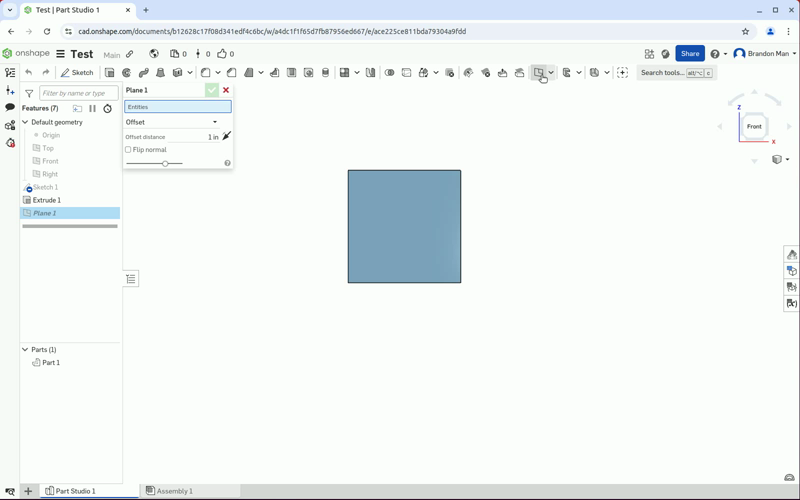
mouse_move(73, 163)
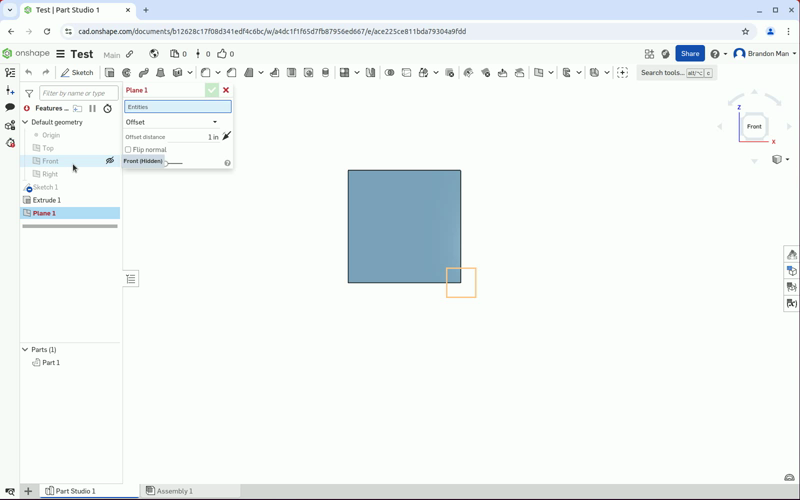
click(73, 163)
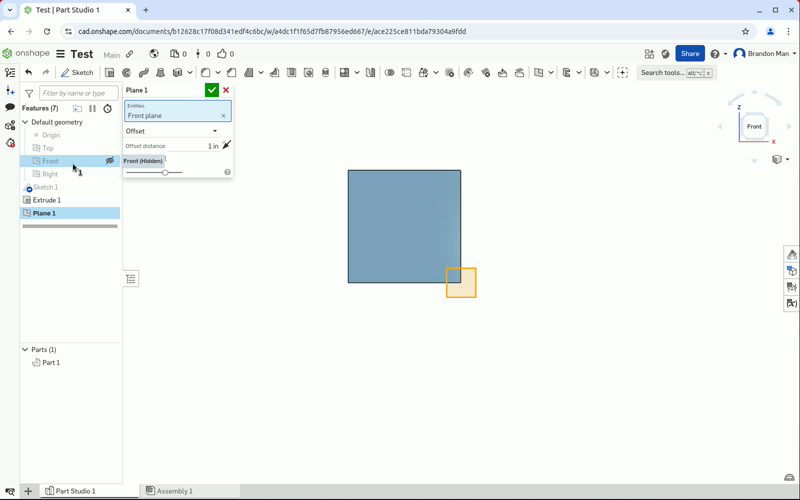
key(tab, 2)
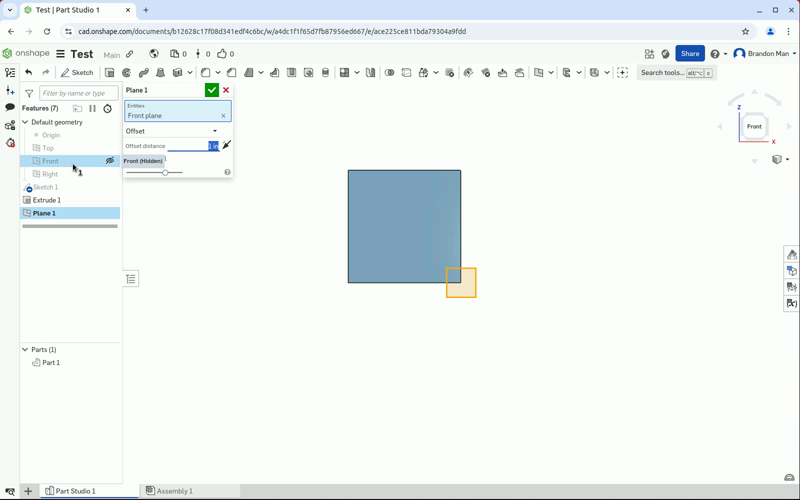
text(23.108)
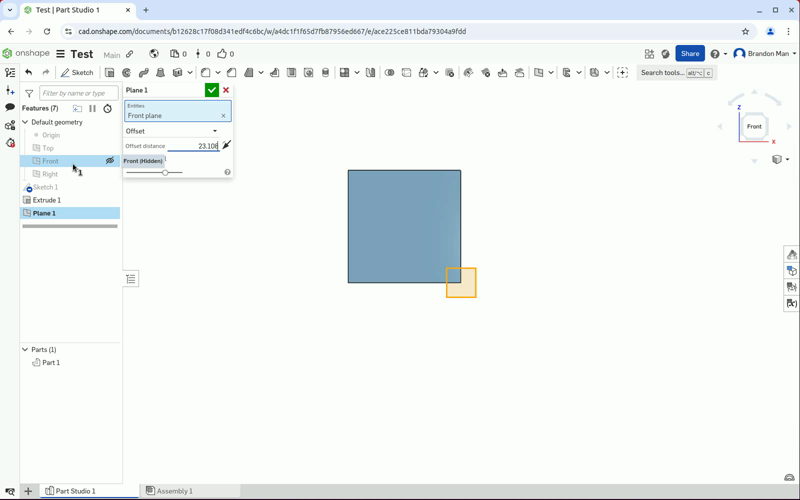
key(enter, 2)
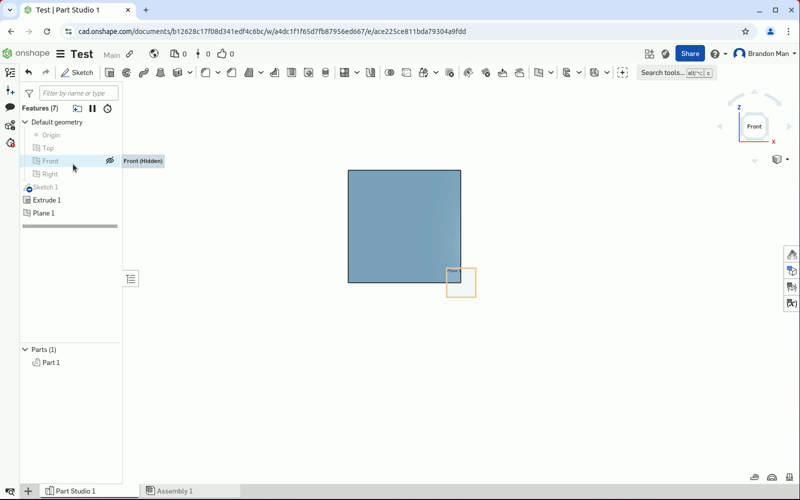
key(shift+s)
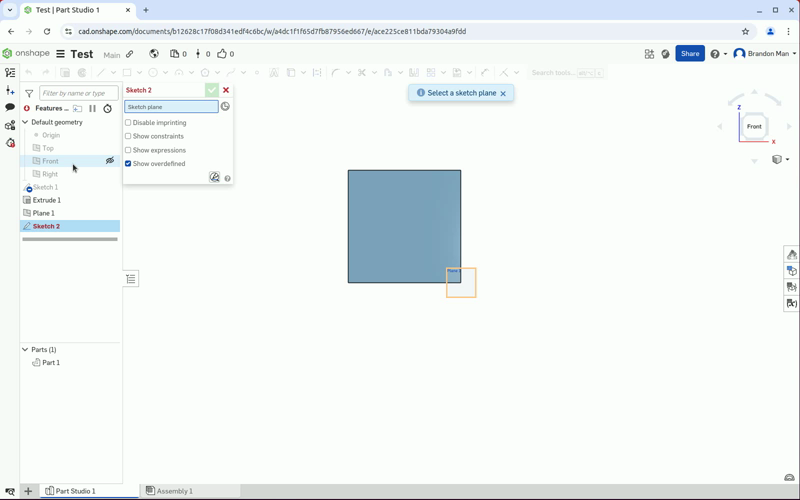
mouse_move(73, 215)
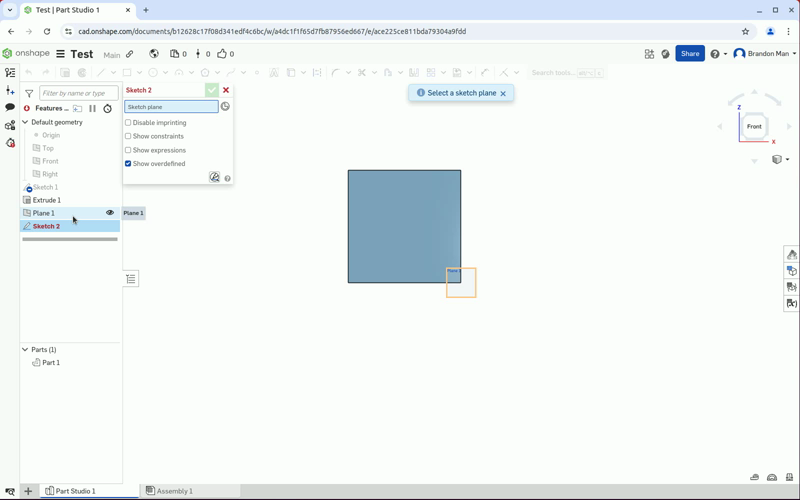
click(73, 215)
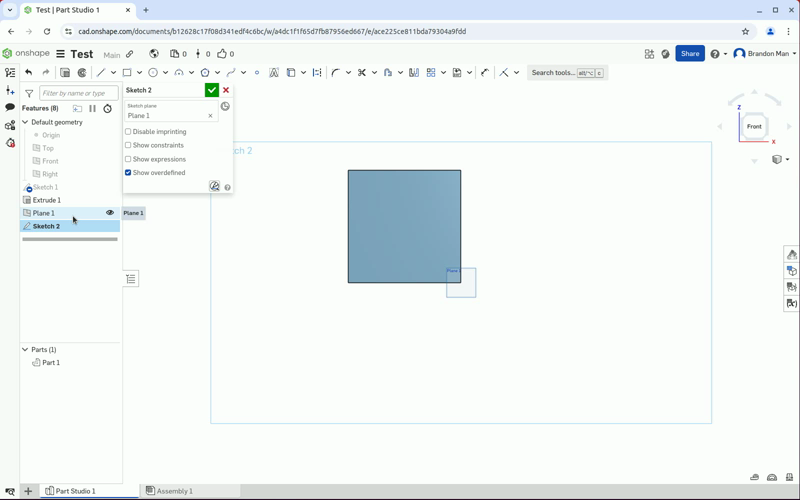
mouse_move(73, 352)
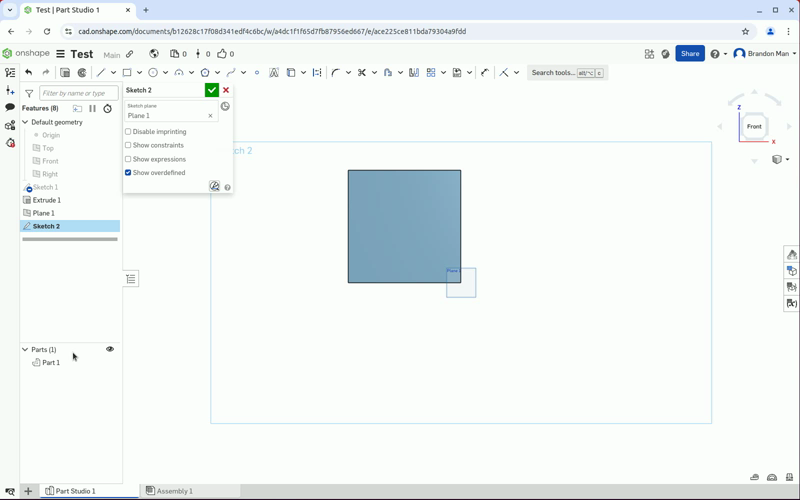
key(y)
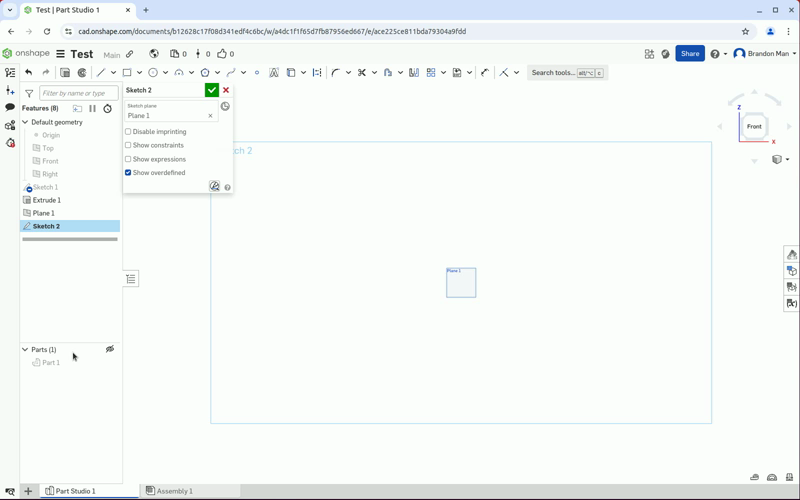
key(l)
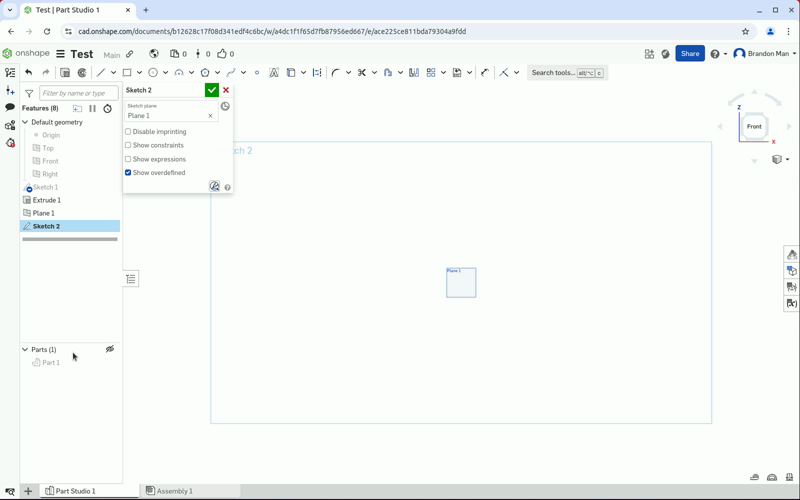
key_down(shift)
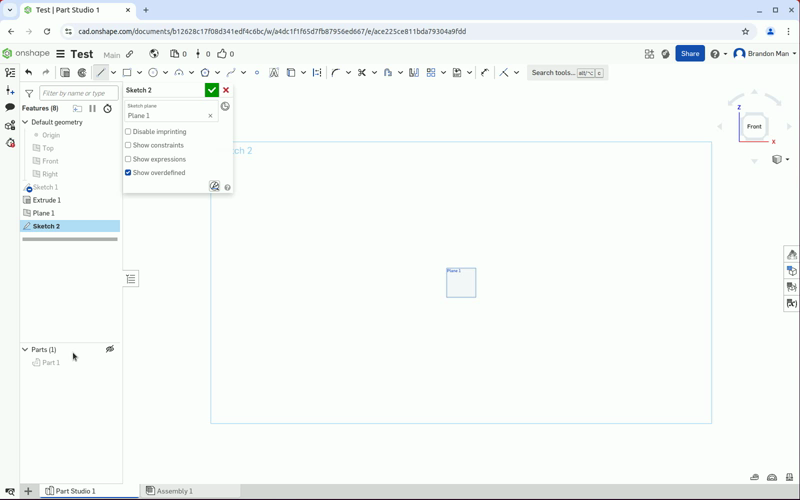
mouse_move(404, 226)
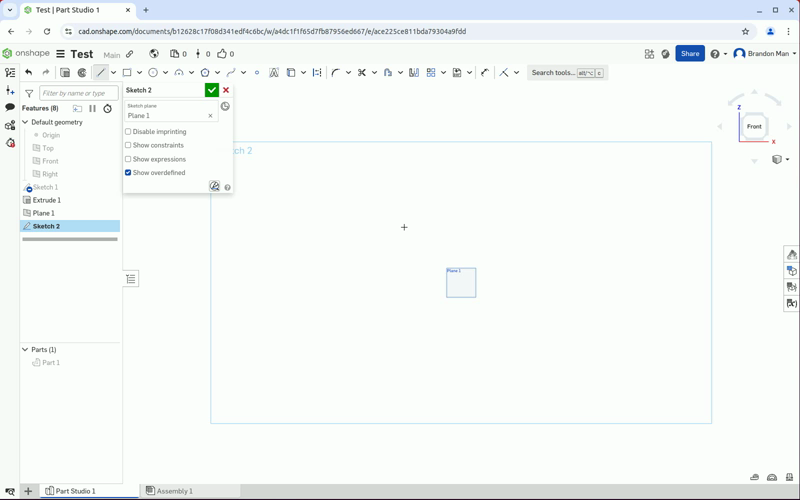
click(404, 226)
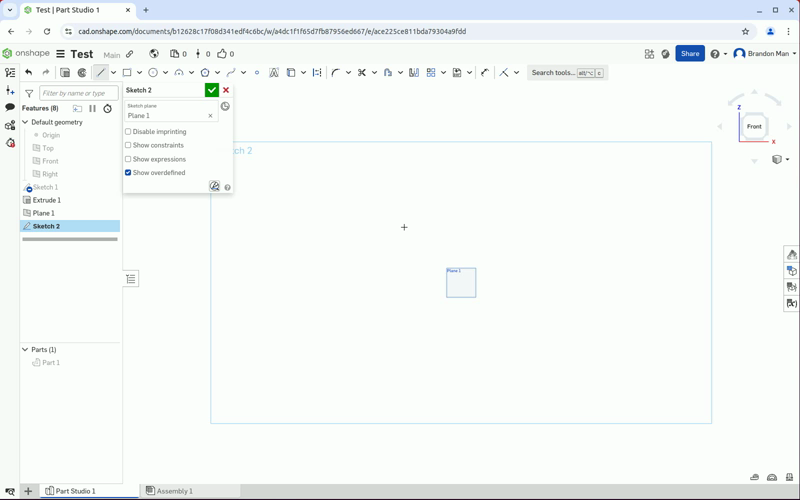
key_up(shift)
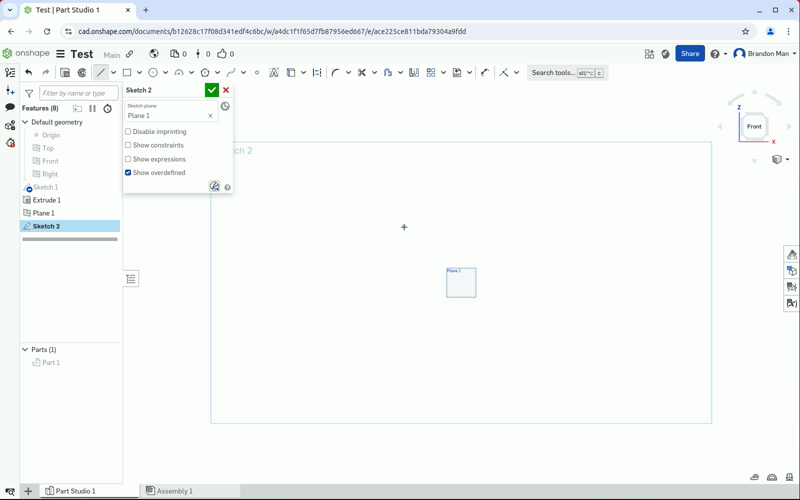
key_down(shift)
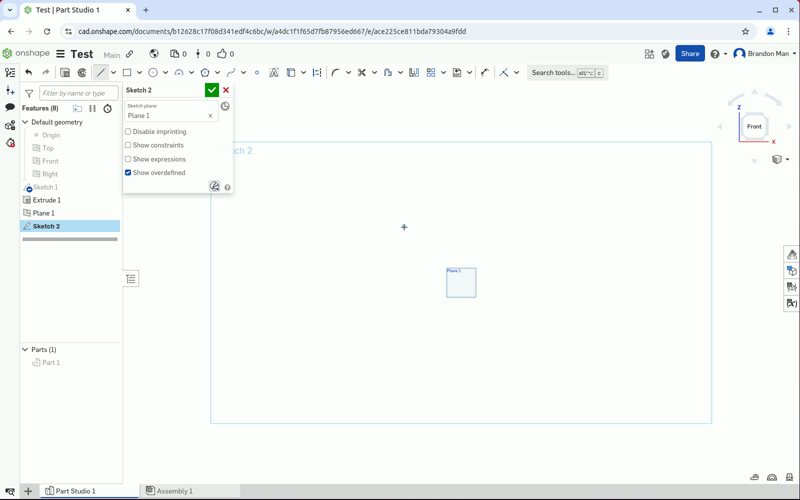
mouse_move(434, 226)
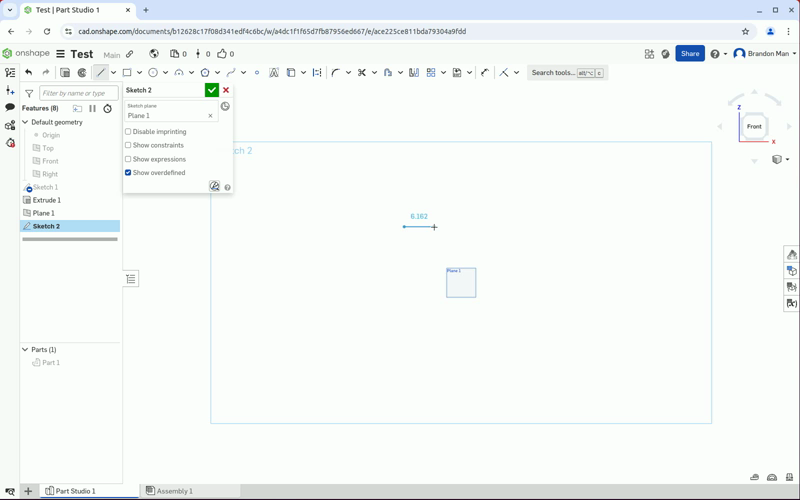
mouse_move(461, 226)
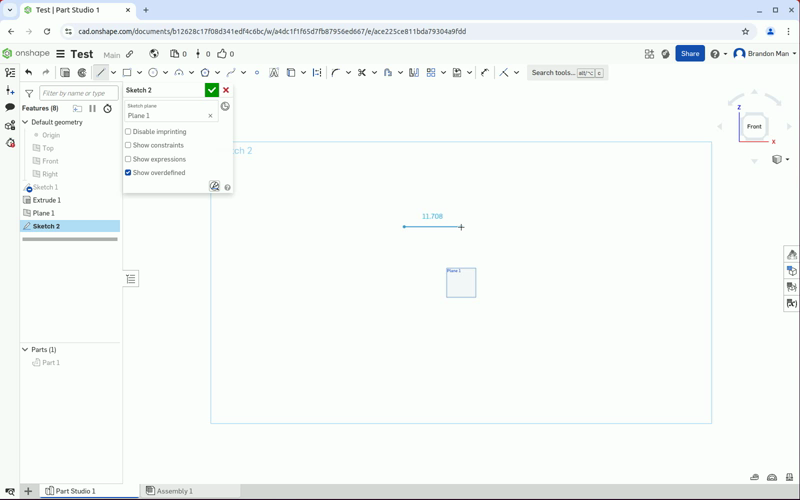
click(461, 226)
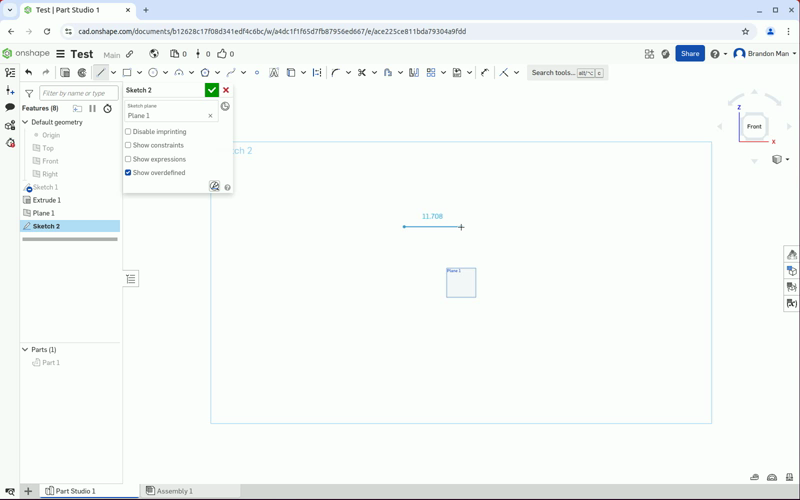
key_up(shift)
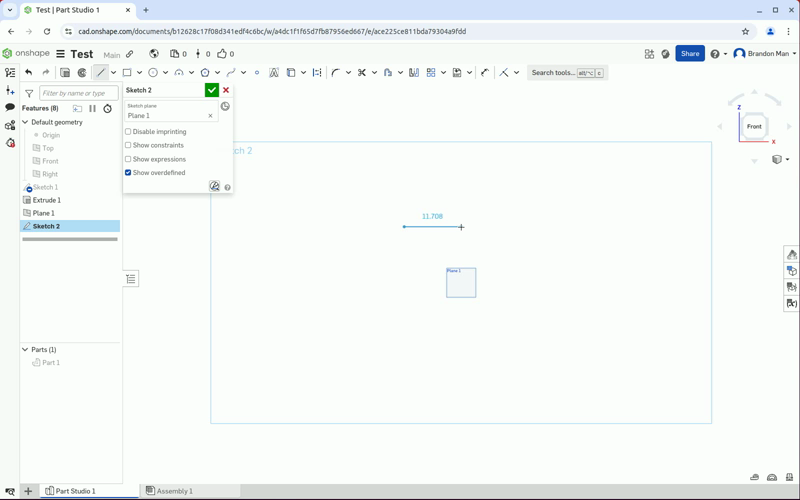
key_down(shift)
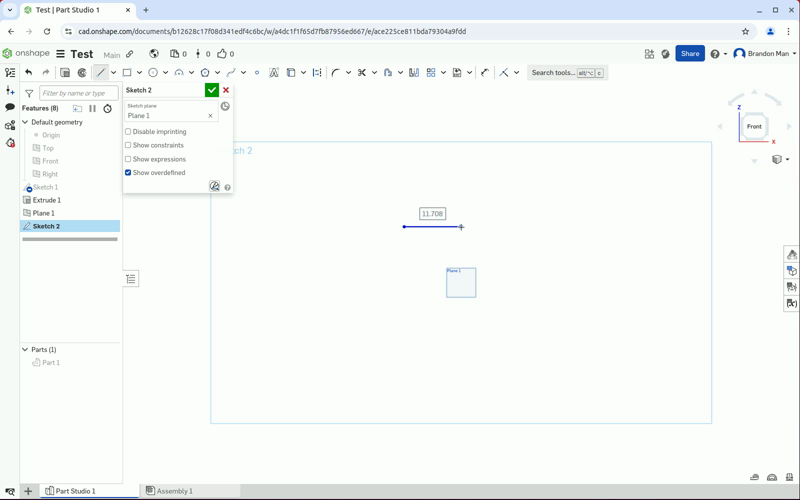
mouse_move(491, 226)
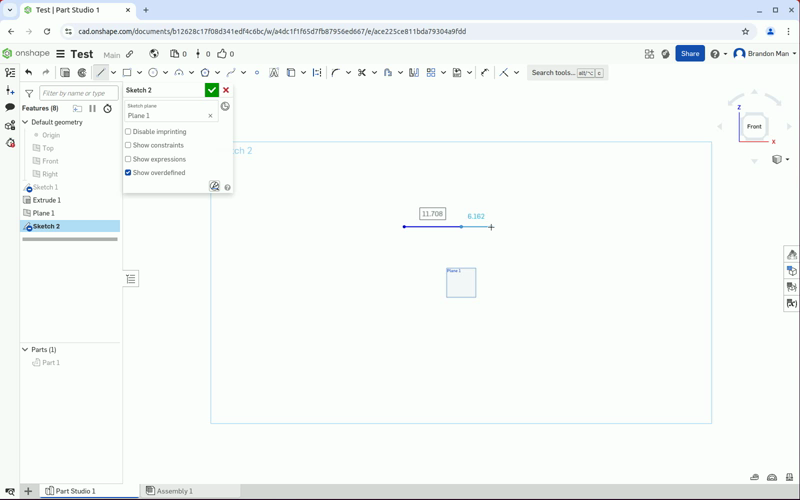
mouse_move(461, 169)
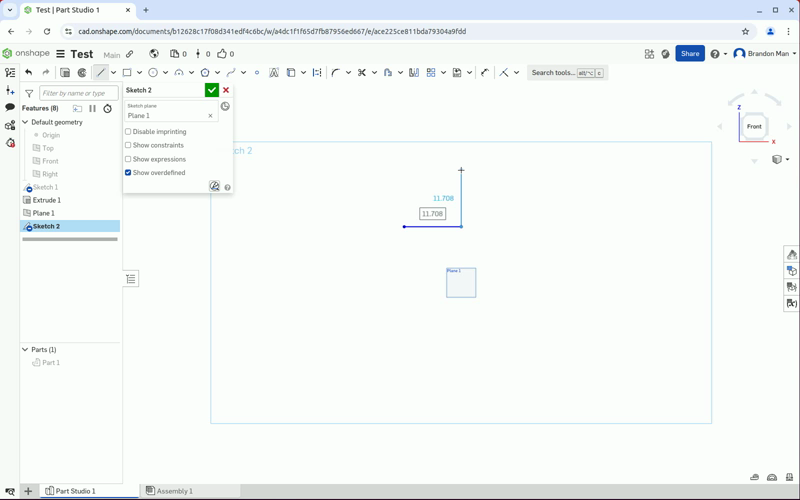
click(461, 169)
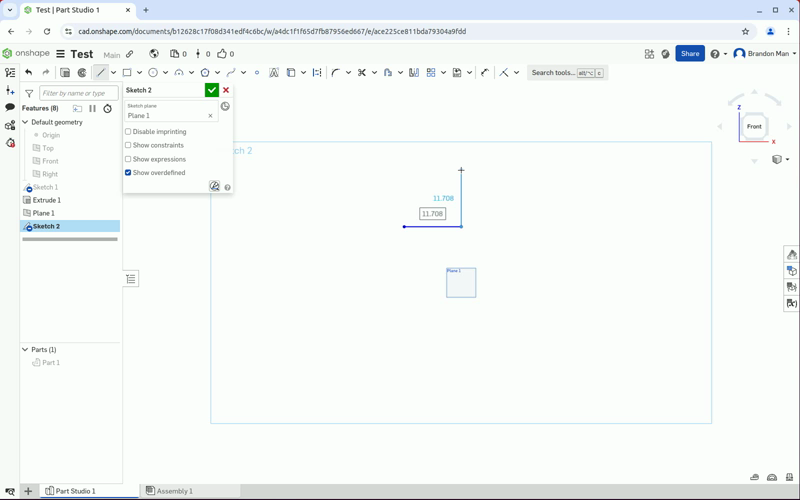
key_up(shift)
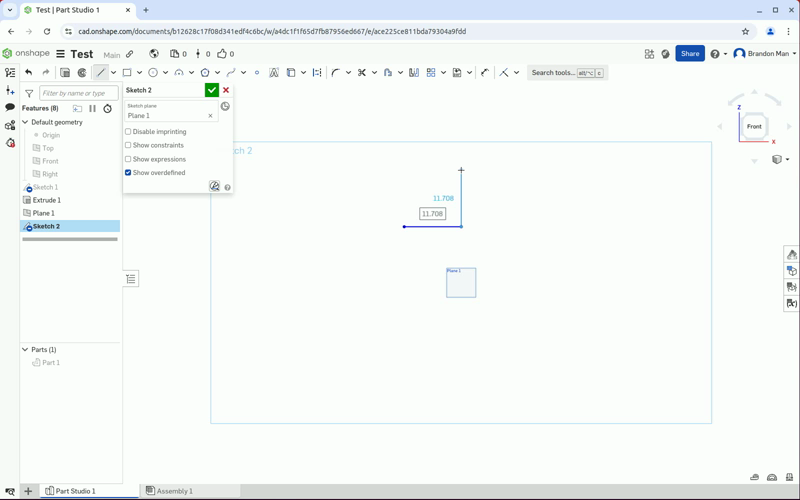
key_down(shift)
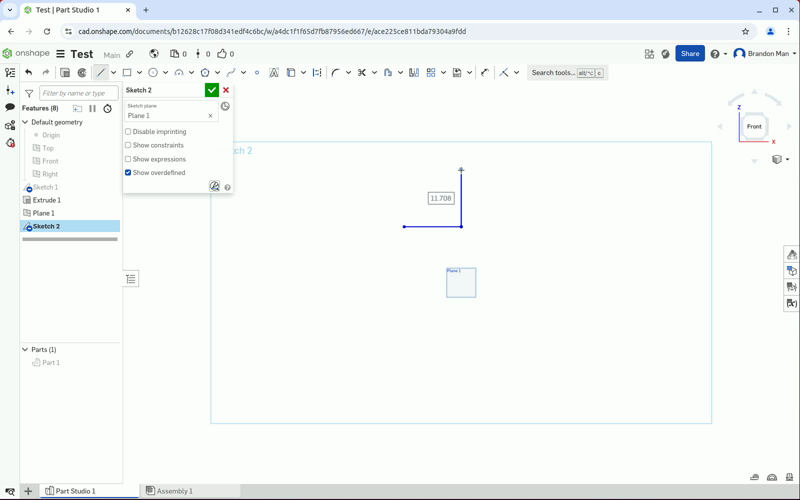
mouse_move(491, 169)
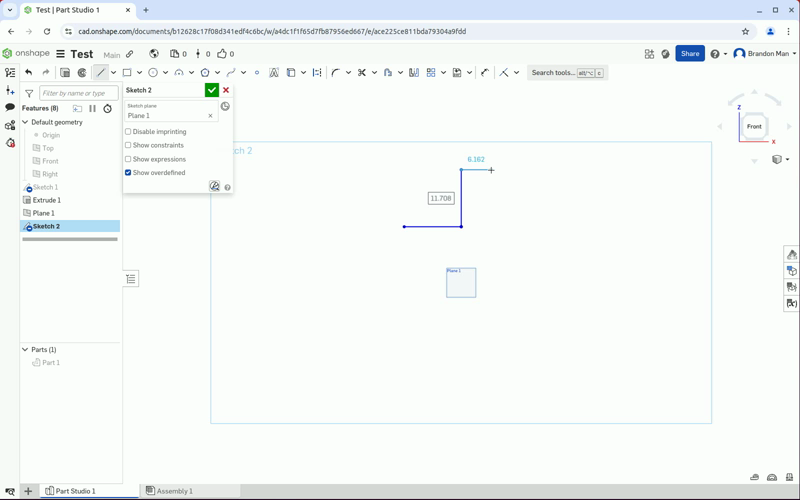
mouse_move(404, 169)
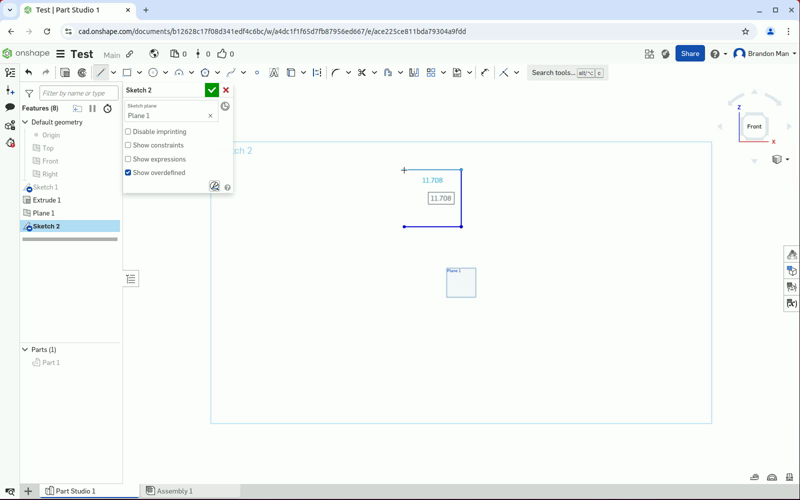
click(404, 169)
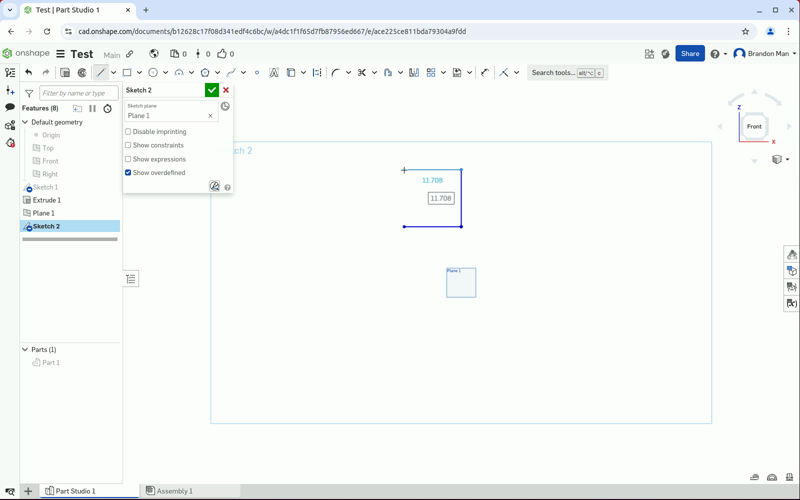
key_up(shift)
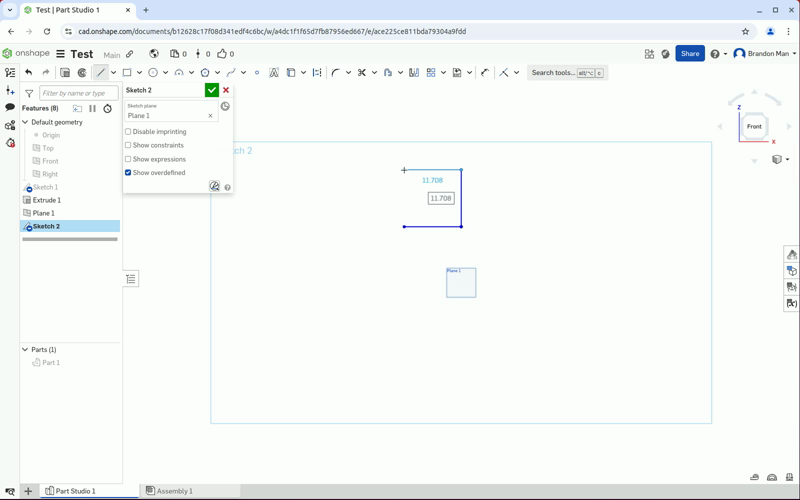
mouse_move(434, 169)
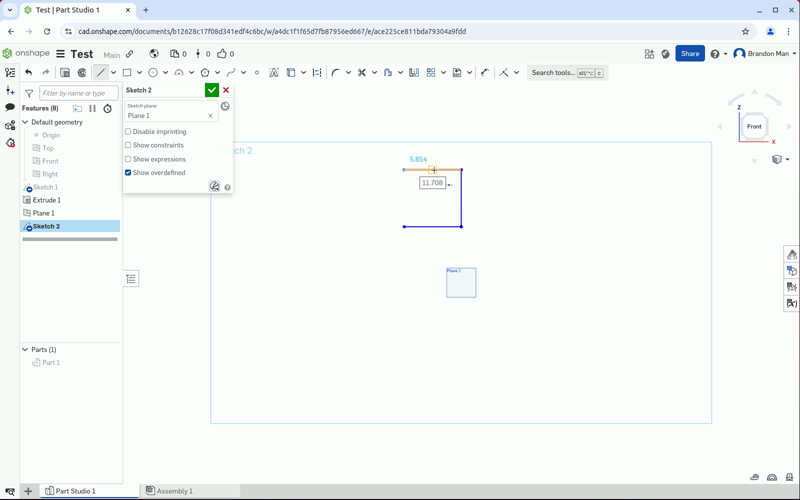
key_down(shift)
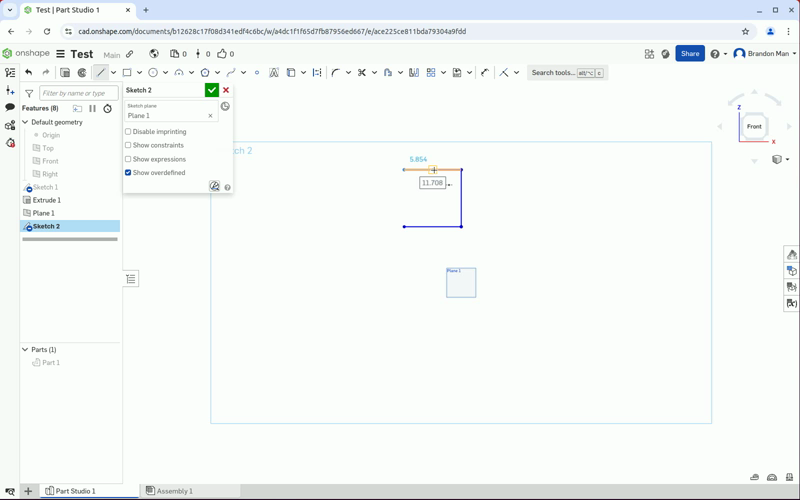
mouse_move(404, 226)
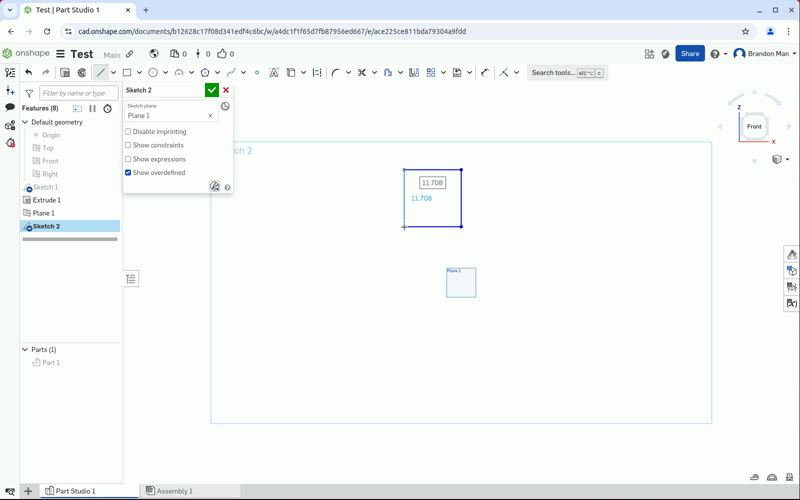
key_up(shift)
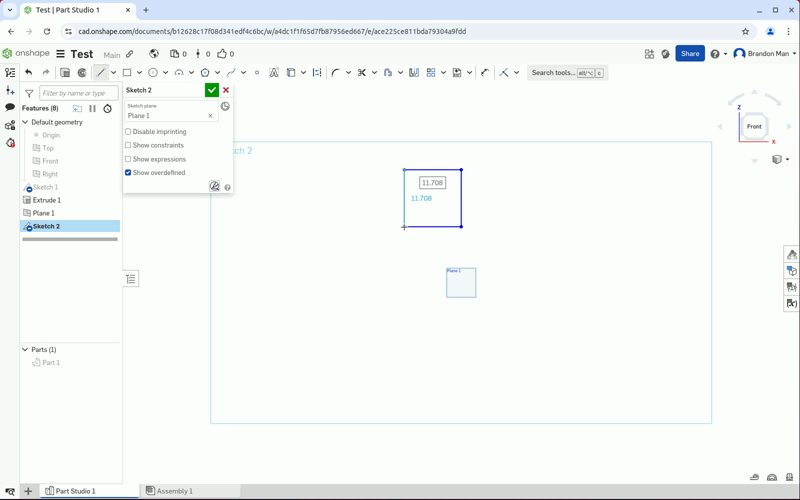
click(404, 226)
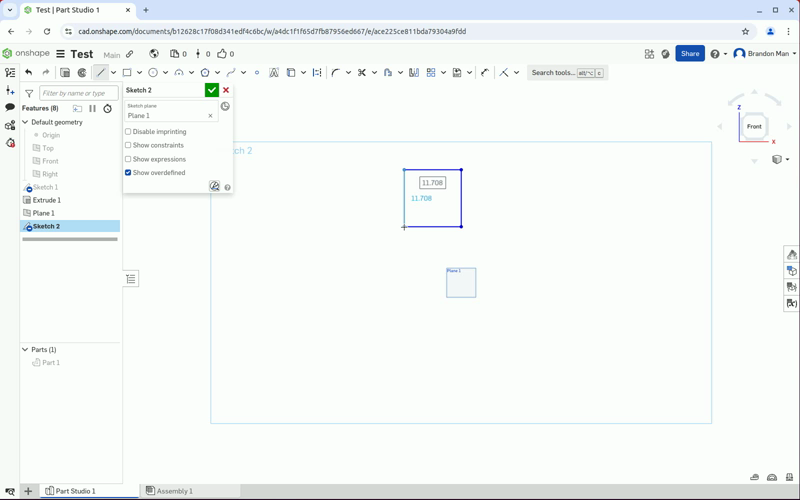
key(esc)
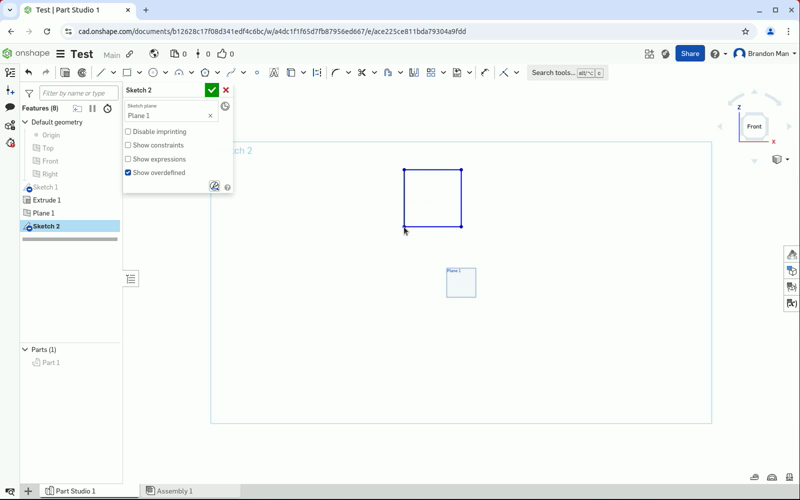
mouse_move(415, 187)
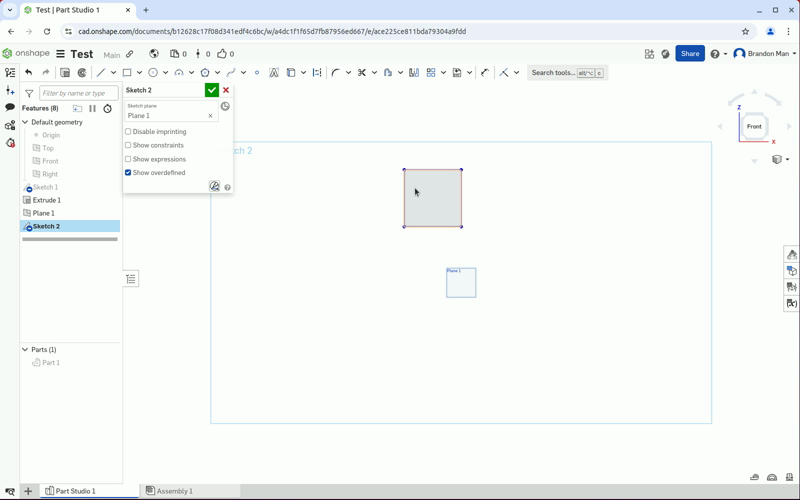
click(415, 187)
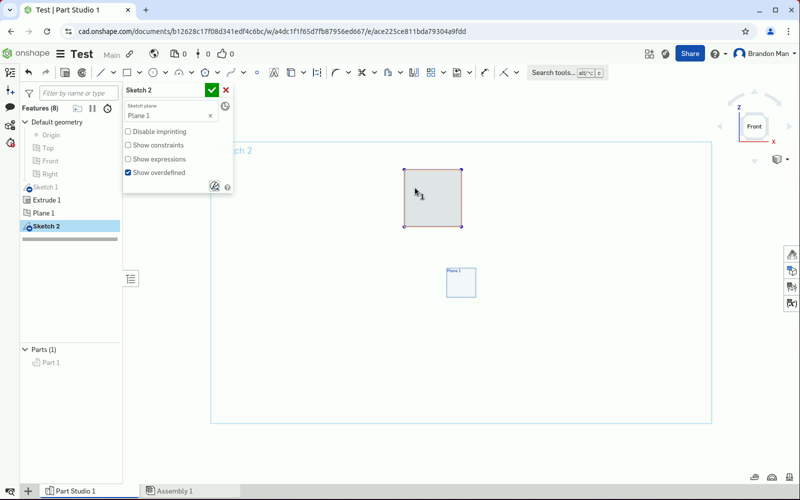
mouse_move(73, 352)
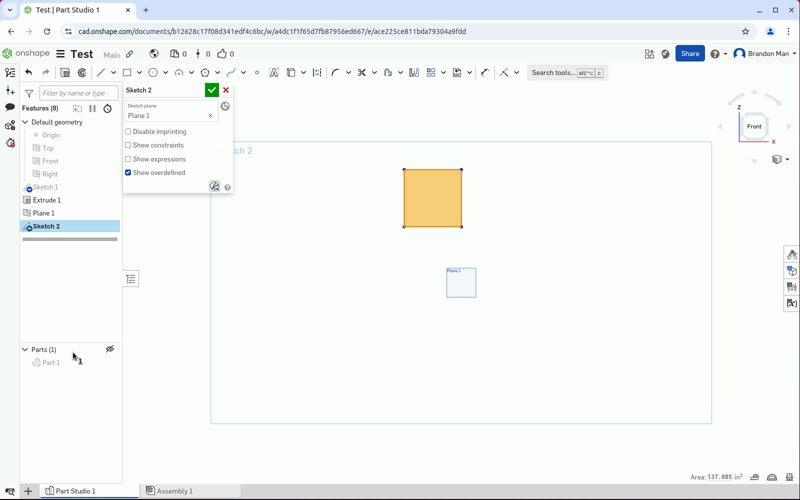
key(shift+y)
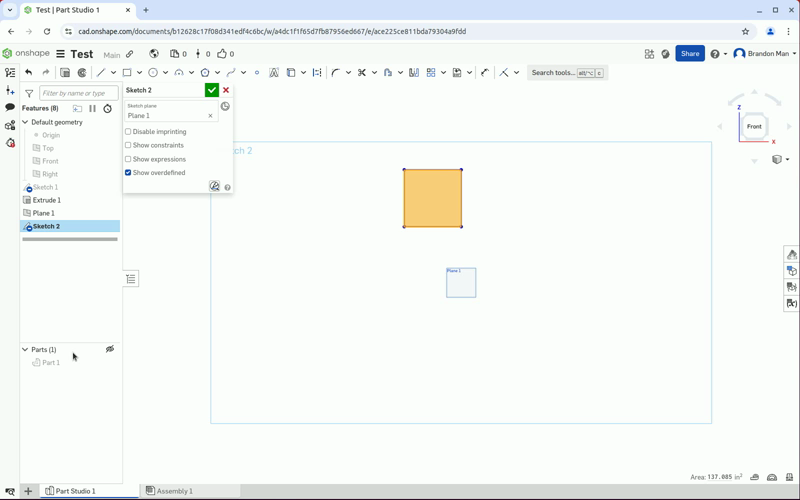
key(shift+e)
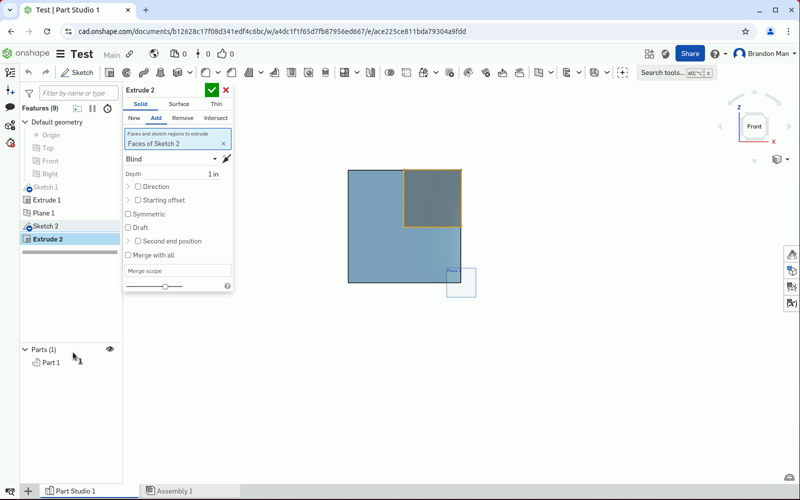
mouse_move(143, 106)
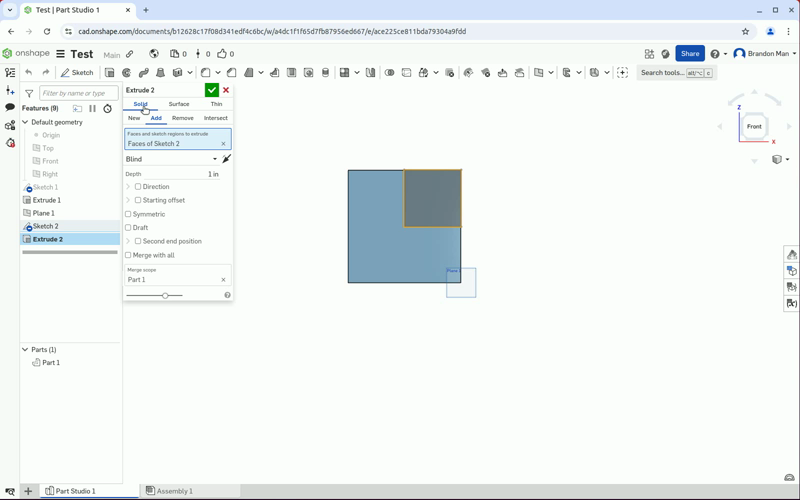
click(143, 106)
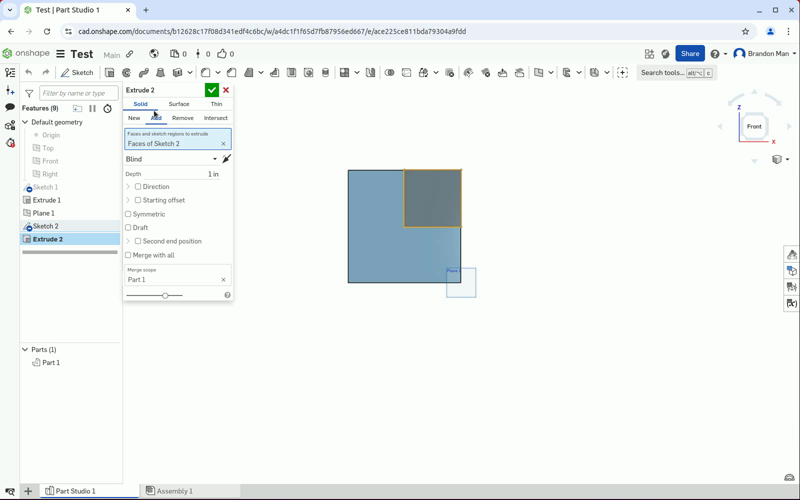
mouse_move(186, 120)
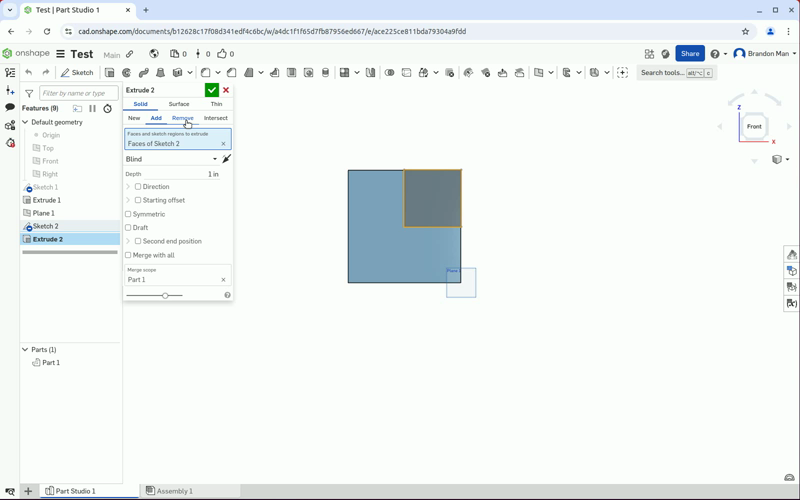
click(186, 120)
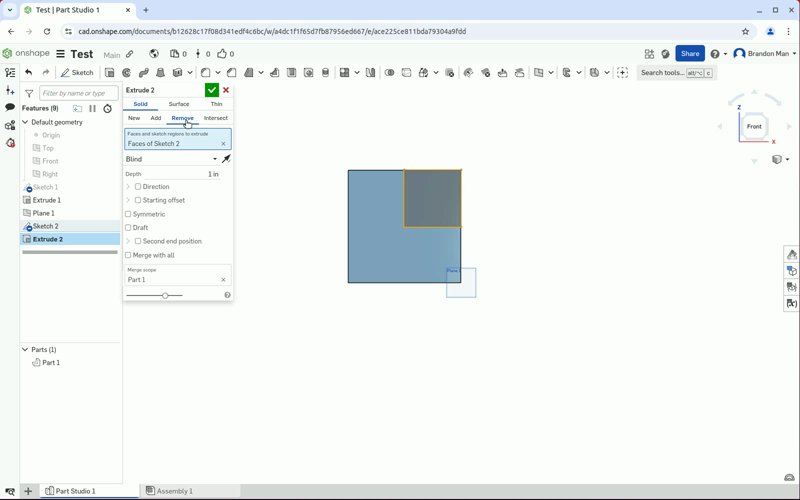
key(tab, 4)
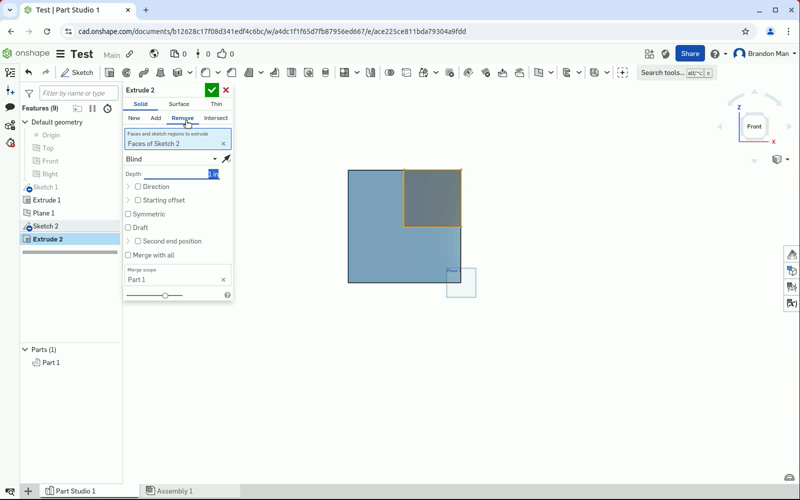
text(11.554)
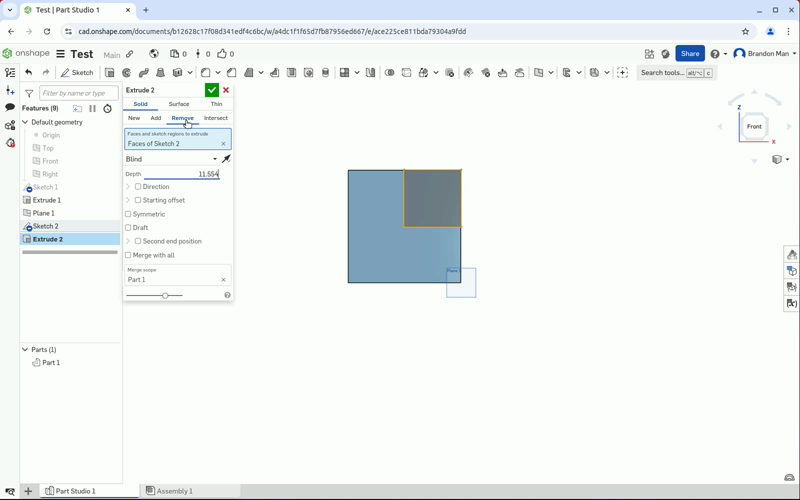
key(tab, 6)
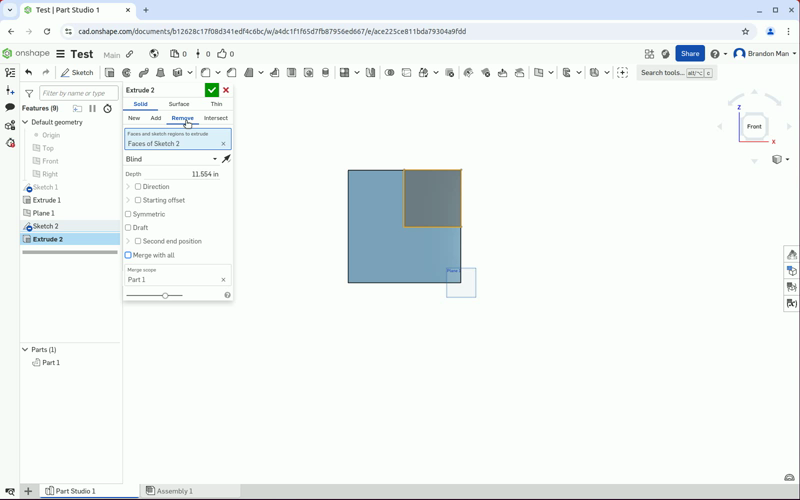
key(space)
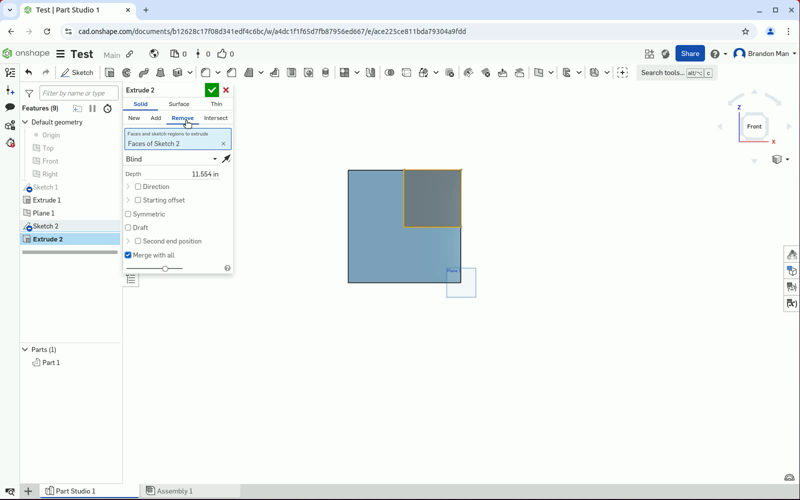
key(enter)
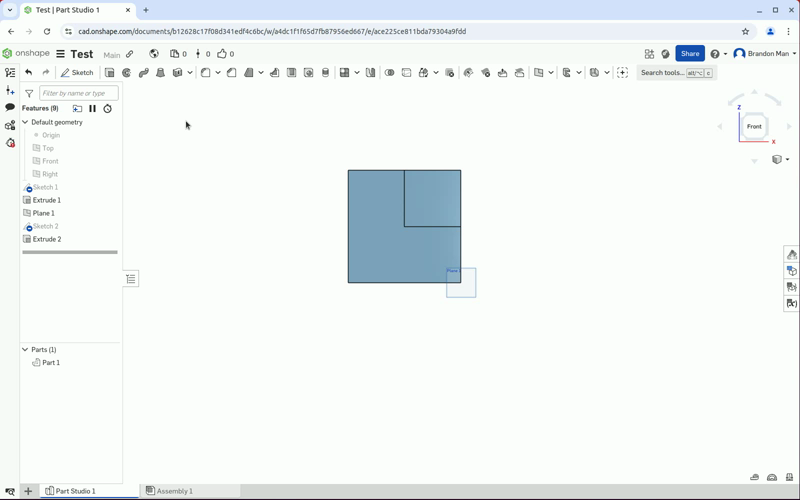
key(shift+h)
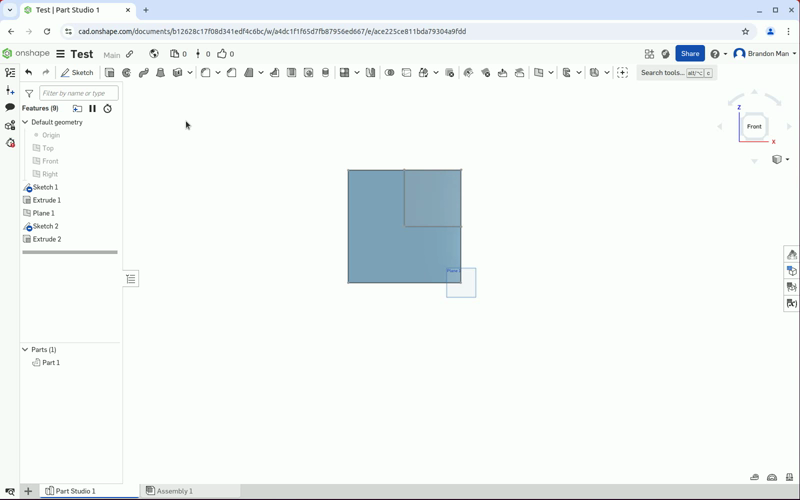
key(shift+h)
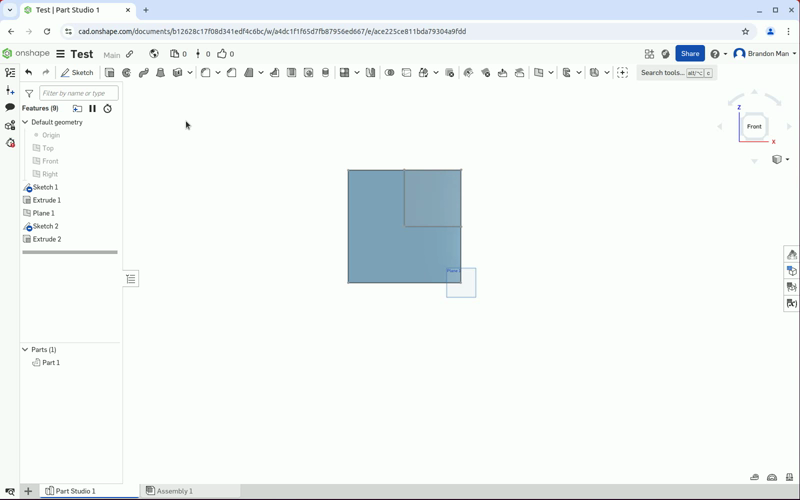
key(shift+7)
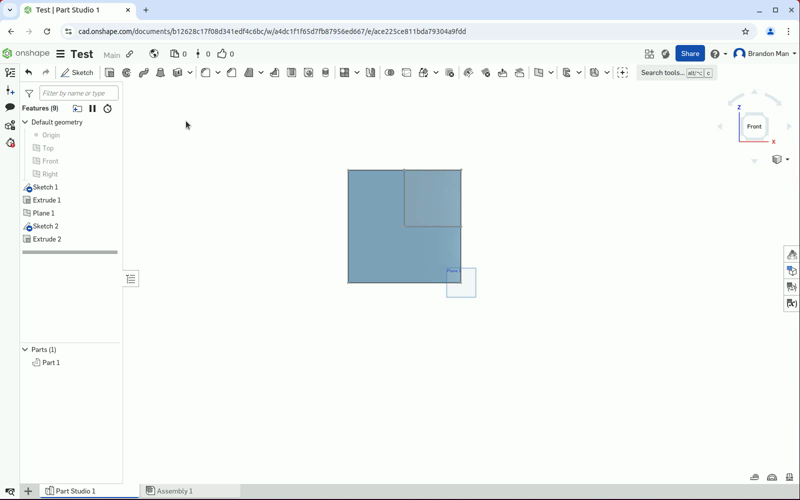
key(left, 2)
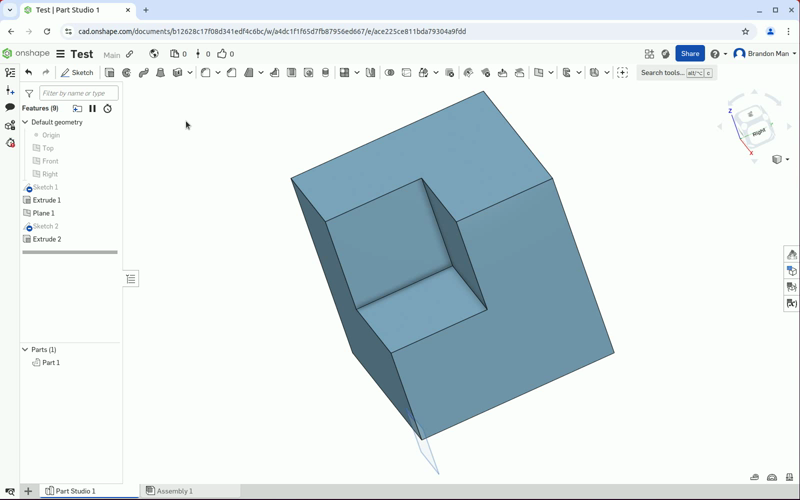
key(down, 2)
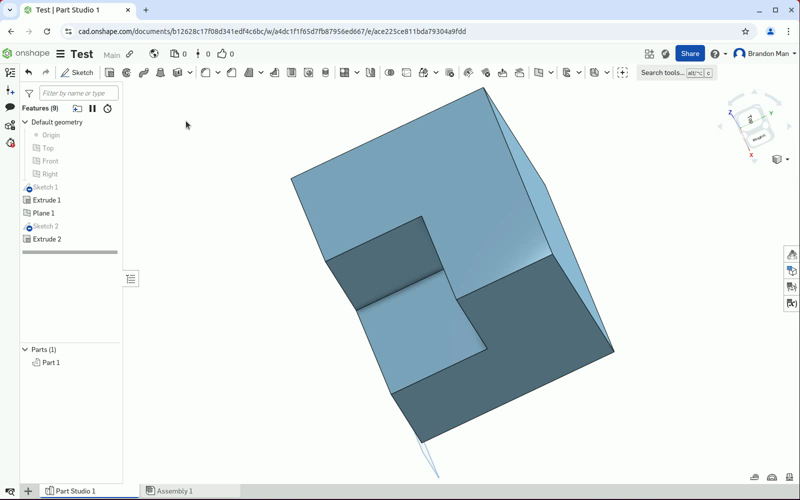
key(up, 2)
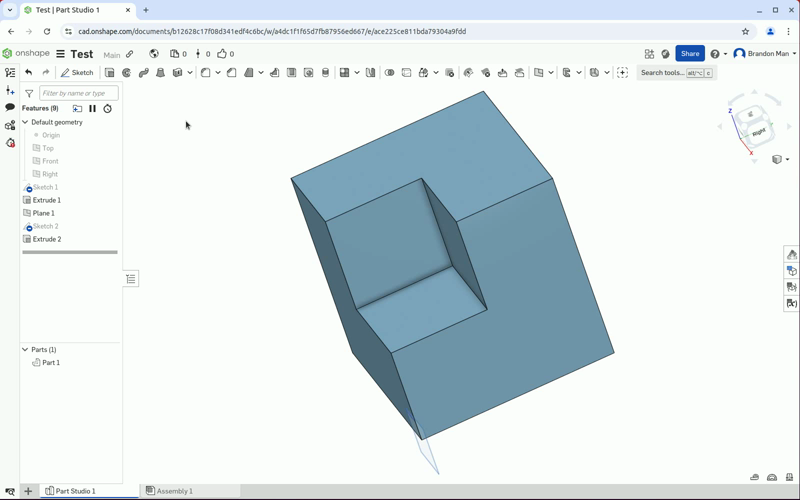
key(right, 2)
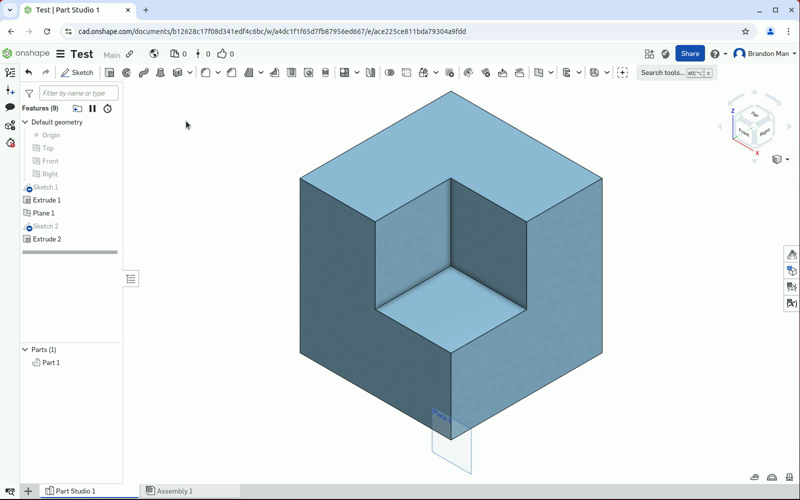
mouse_move(73, 189)
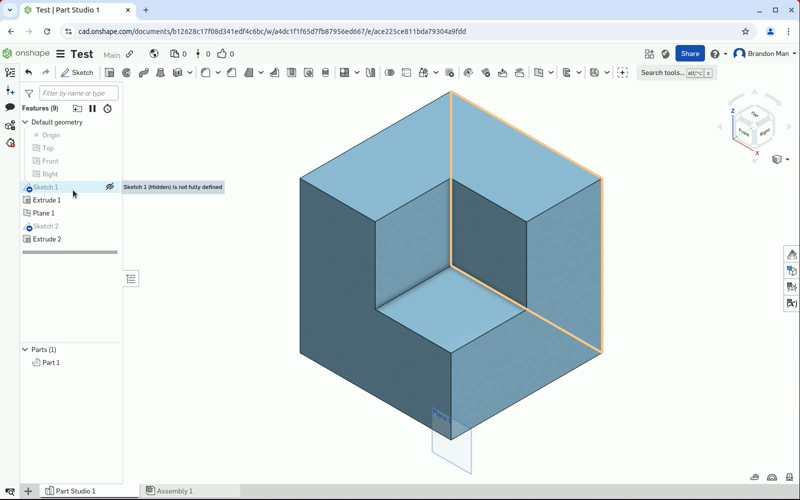
click(73, 189)